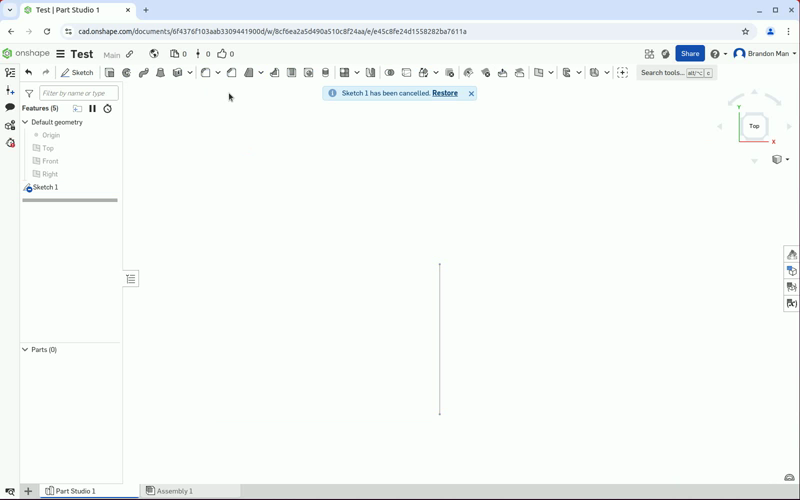
key(shift+h)
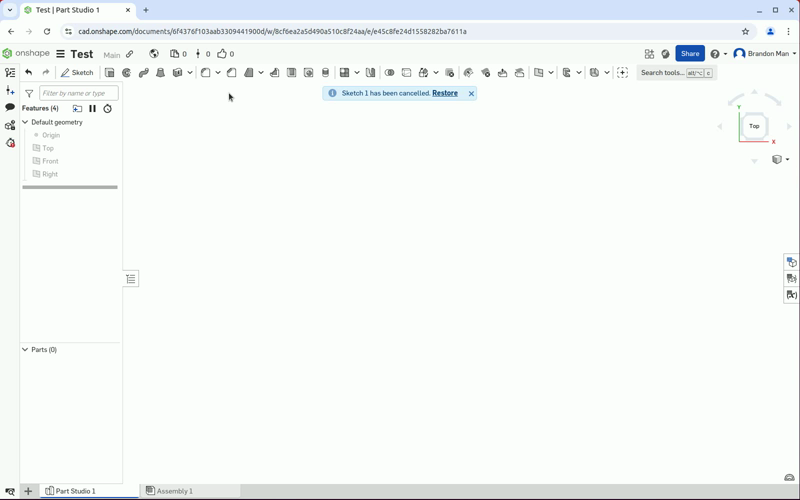
mouse_move(73, 352)
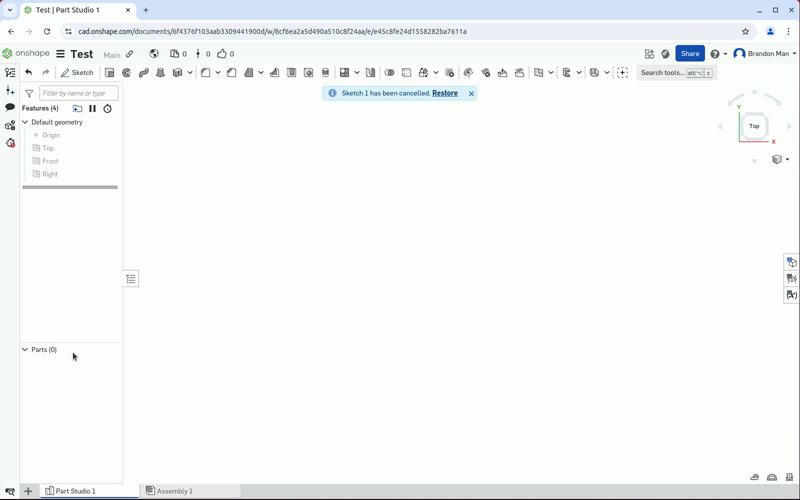
key(y)
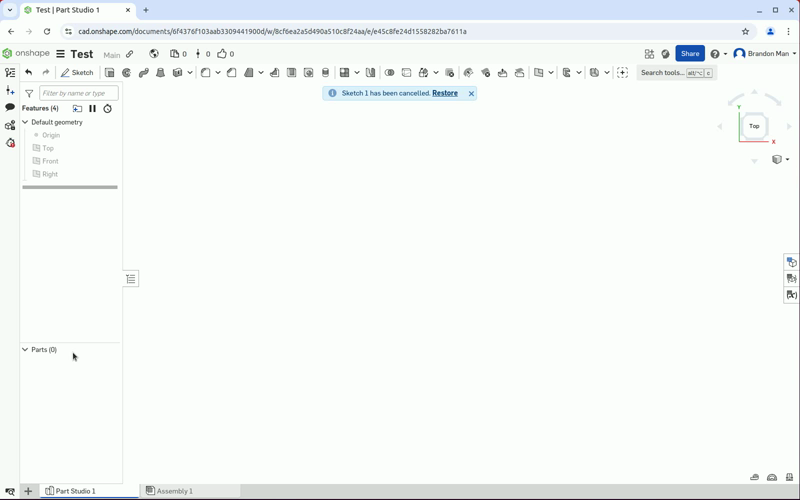
key(shift+p)
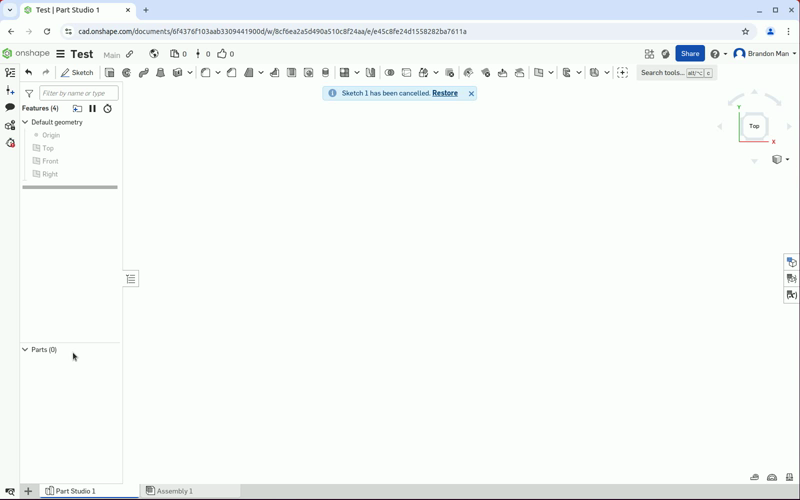
key(space)
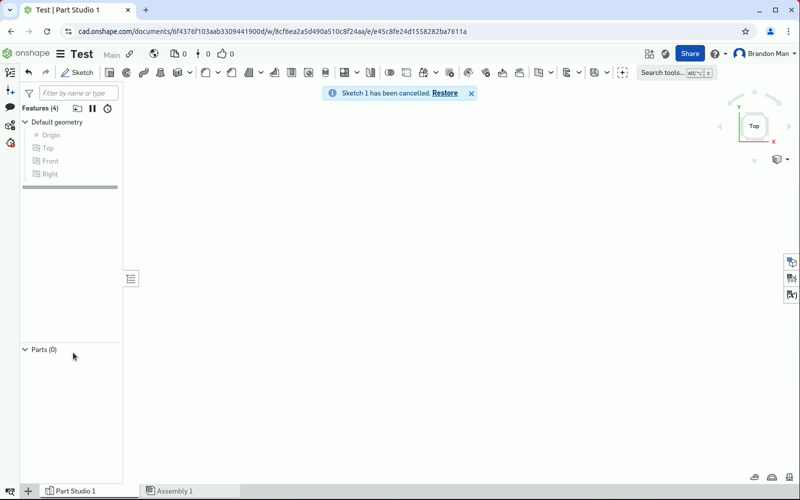
key_down(shift)
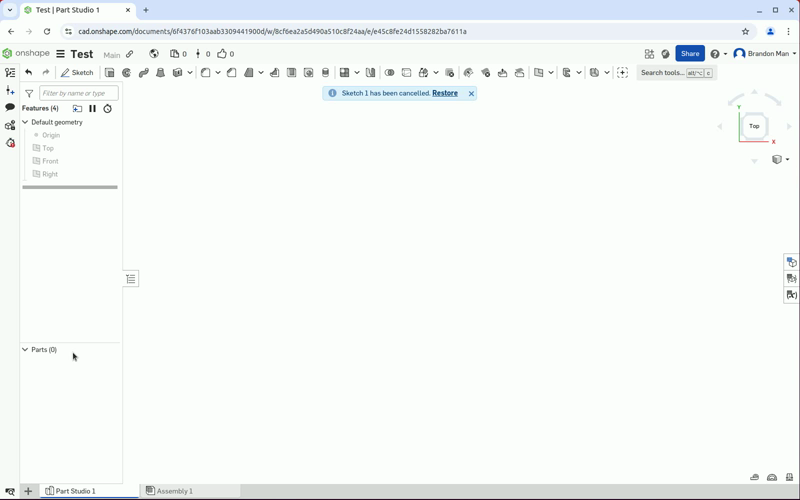
key(up)
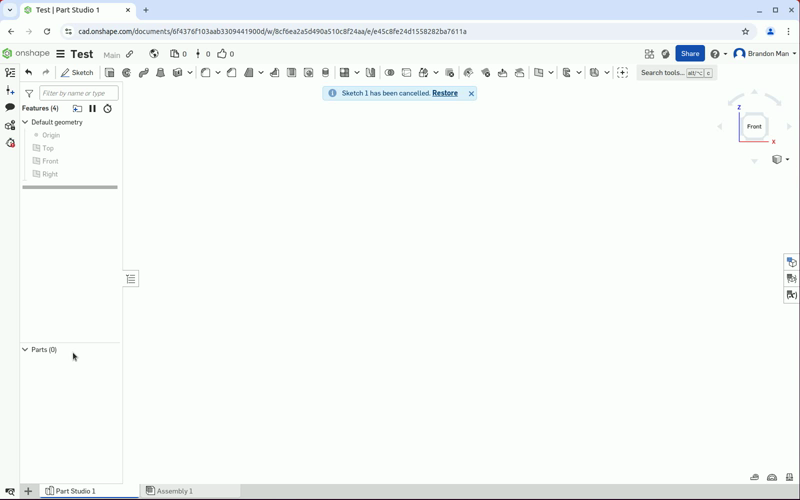
key_up(shift)
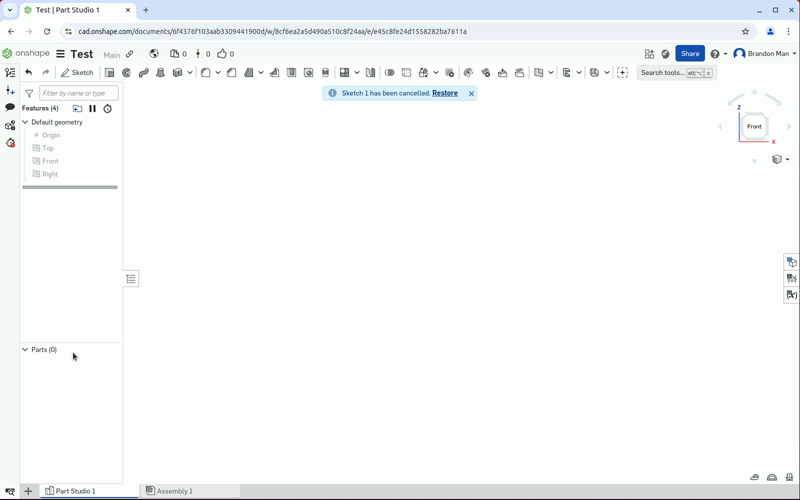
mouse_move(73, 352)
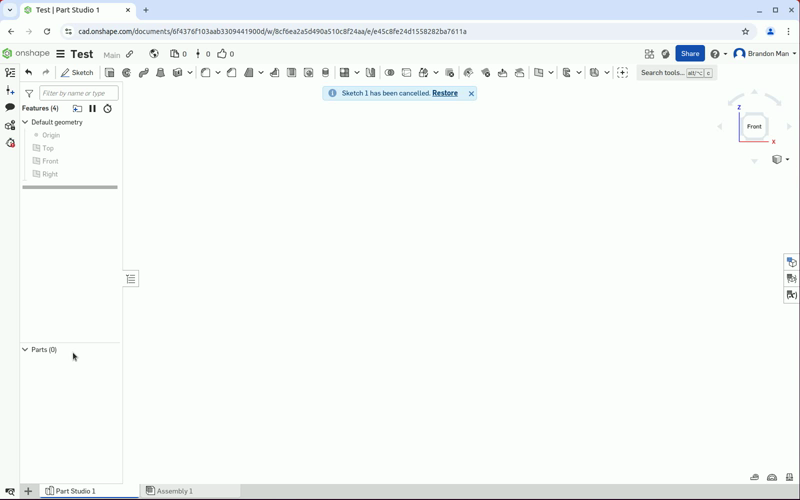
key(shift+y)
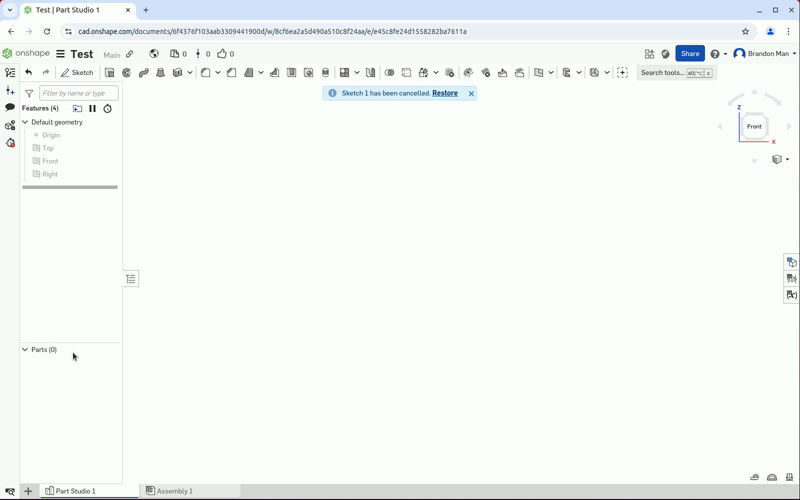
key(shift+s)
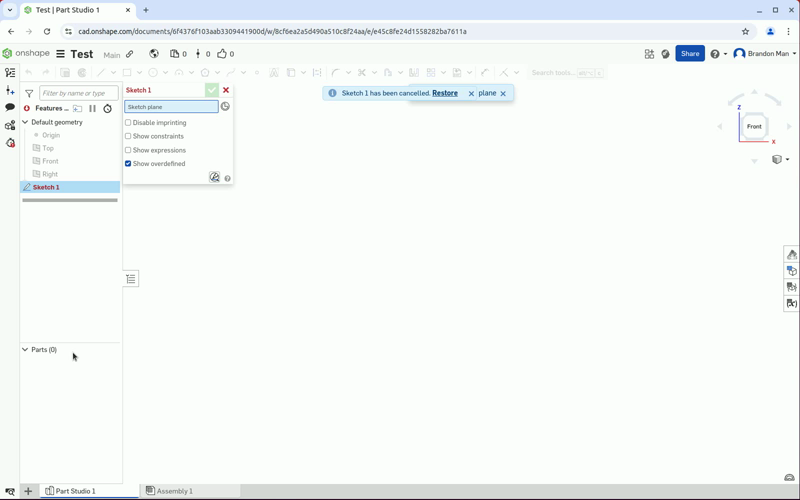
mouse_move(73, 163)
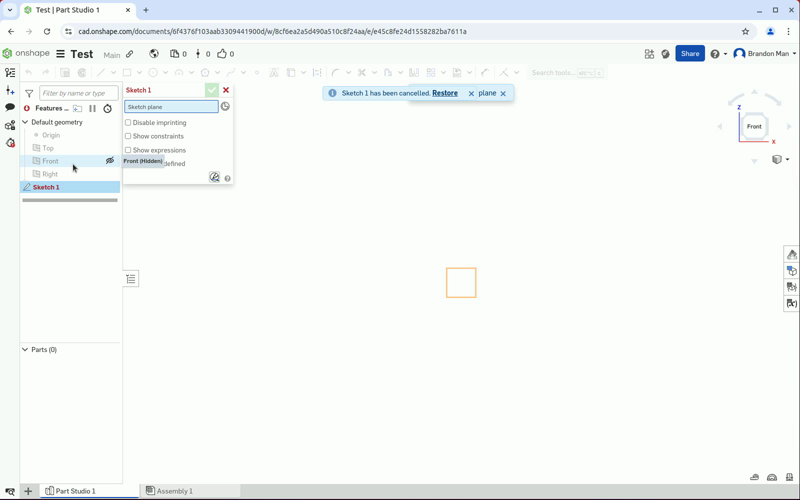
click(73, 163)
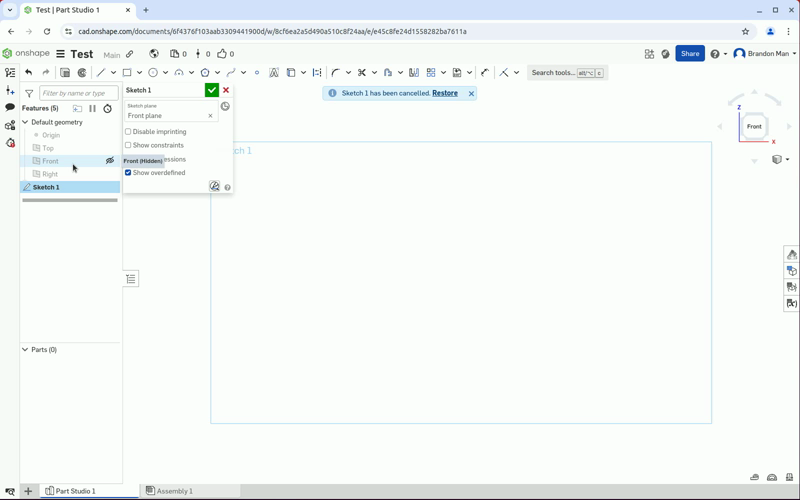
mouse_move(73, 352)
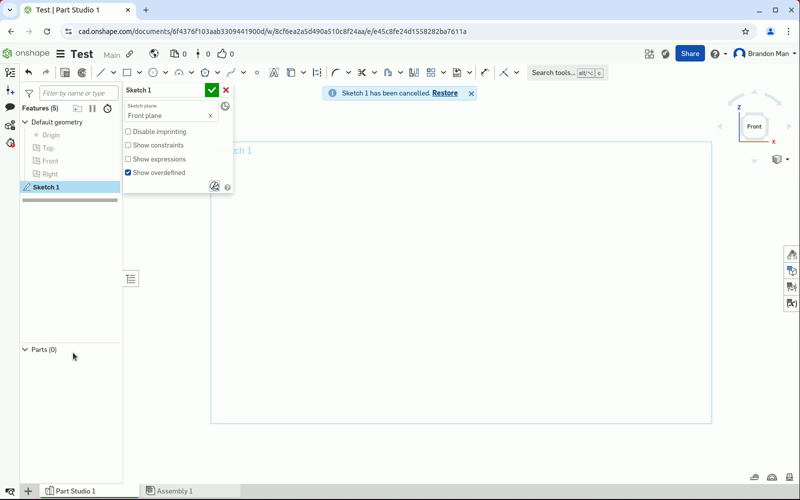
key(y)
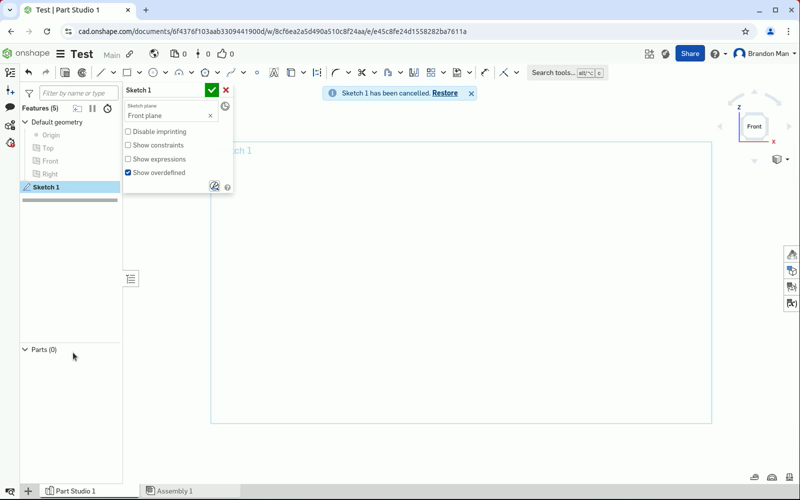
key(l)
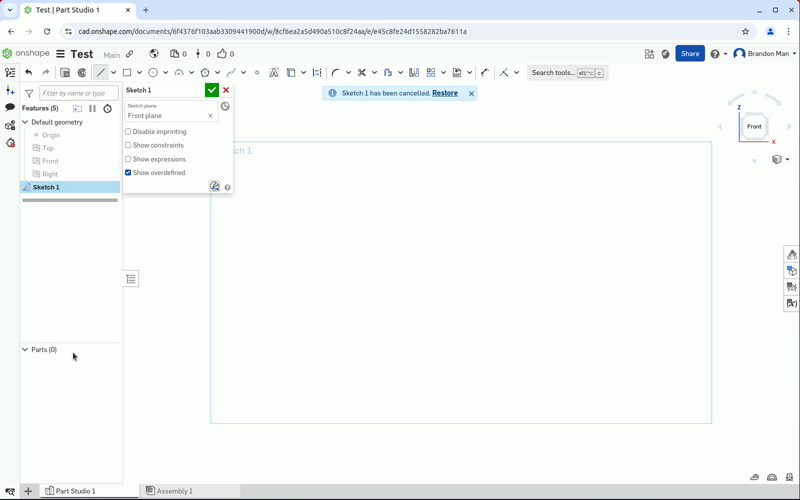
key_down(shift)
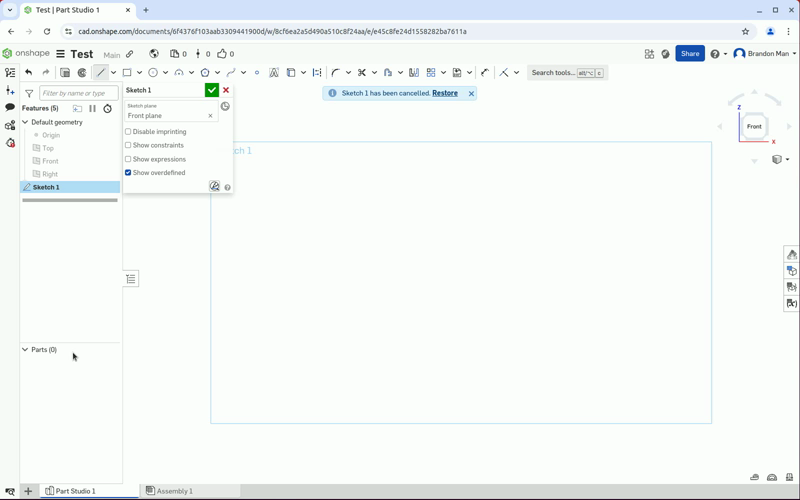
mouse_move(348, 395)
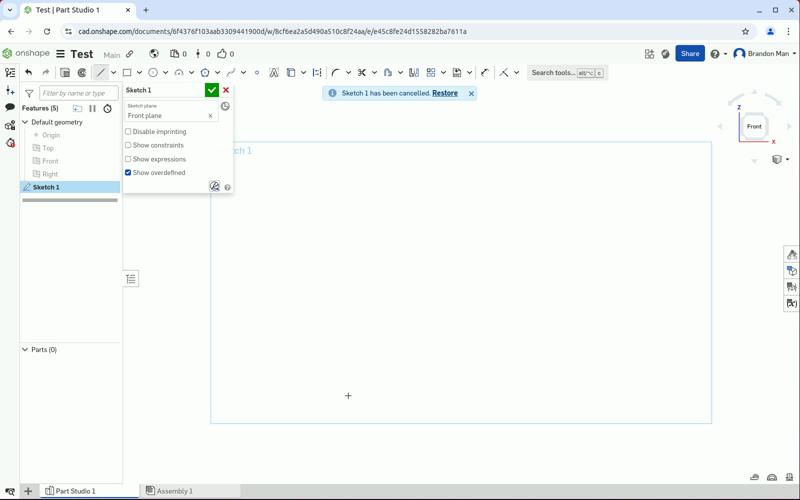
click(348, 395)
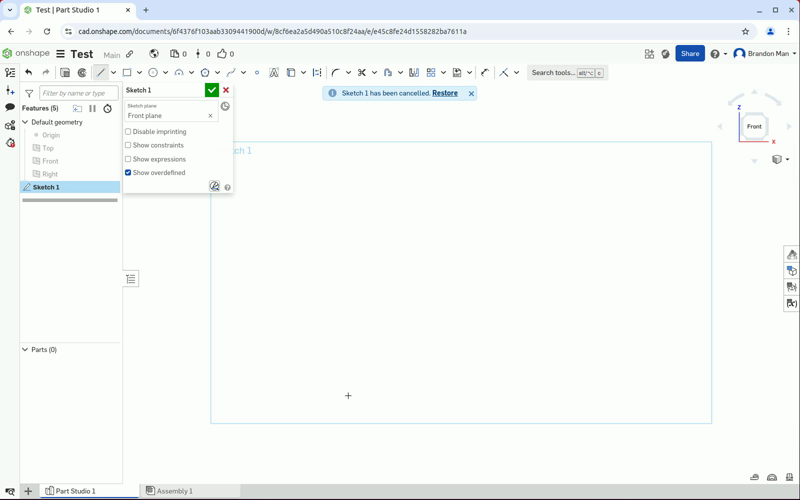
key_up(shift)
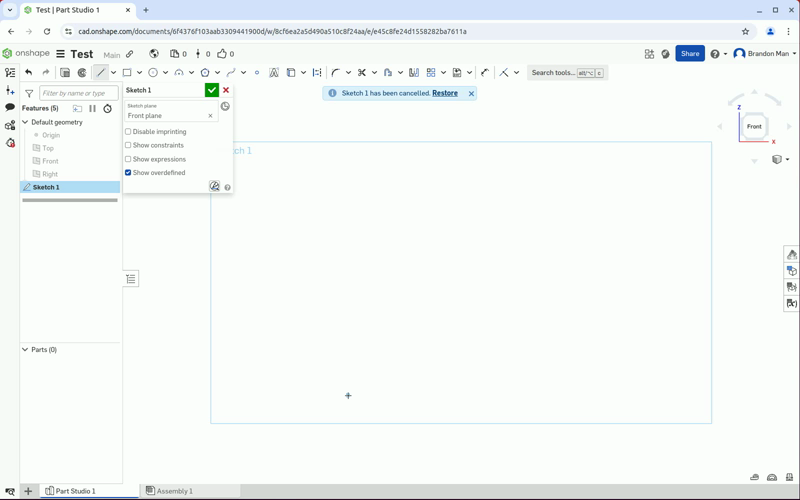
key_down(shift)
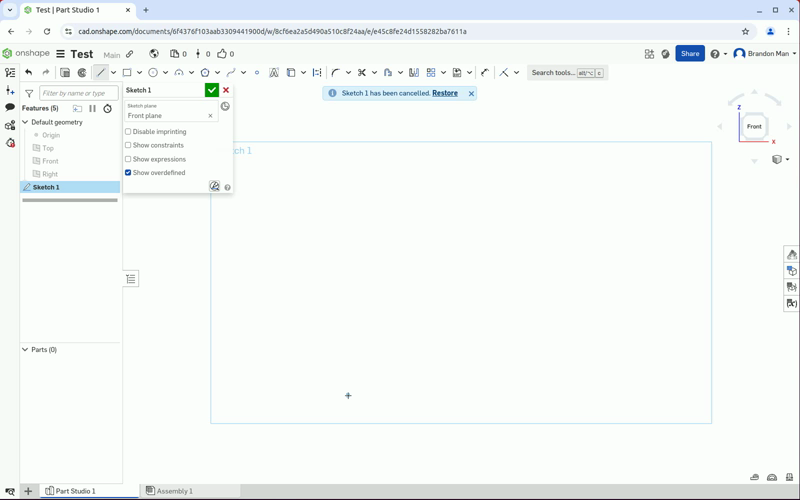
mouse_move(572, 395)
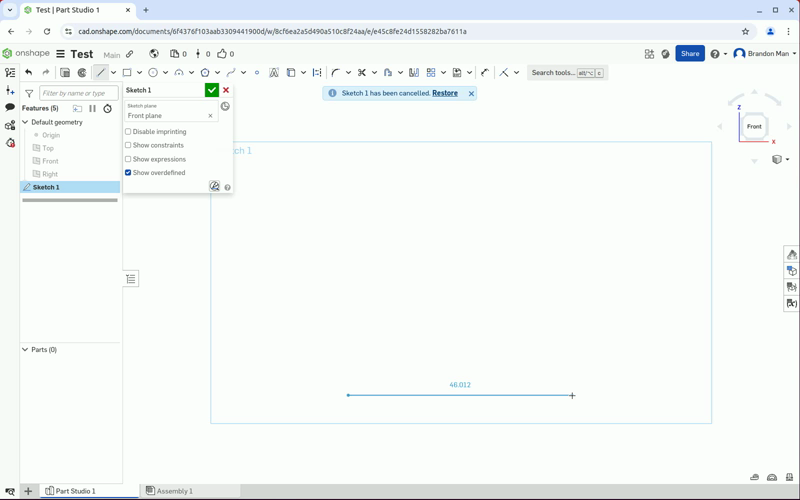
click(572, 395)
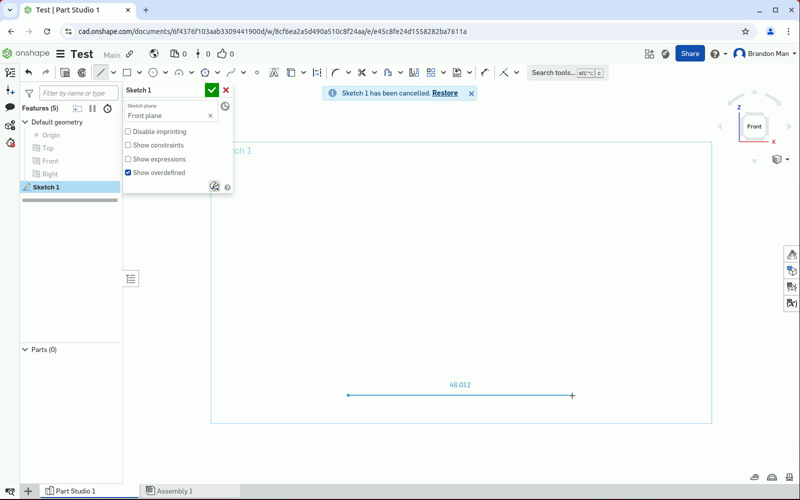
key_up(shift)
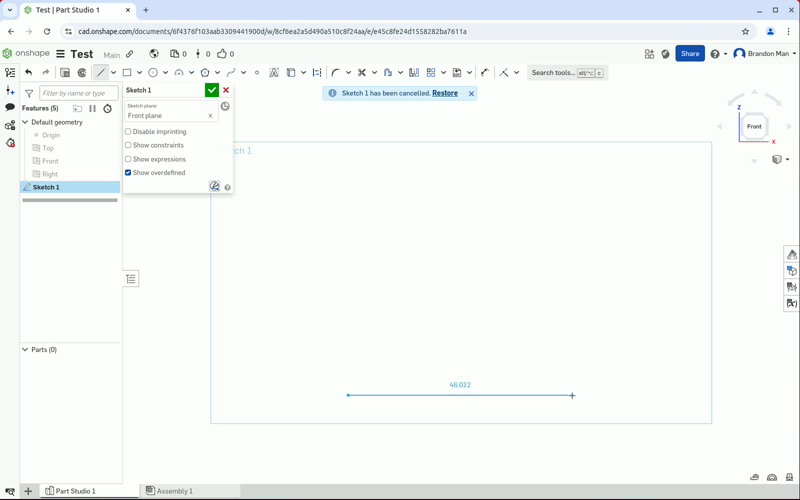
key_down(shift)
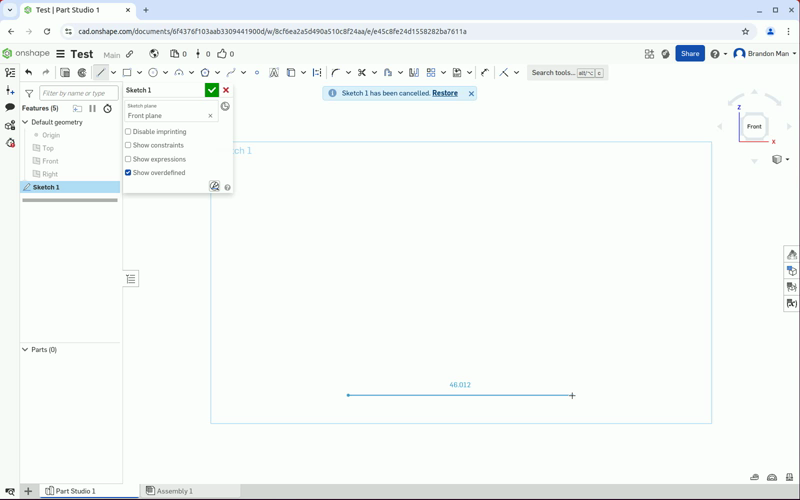
mouse_move(572, 171)
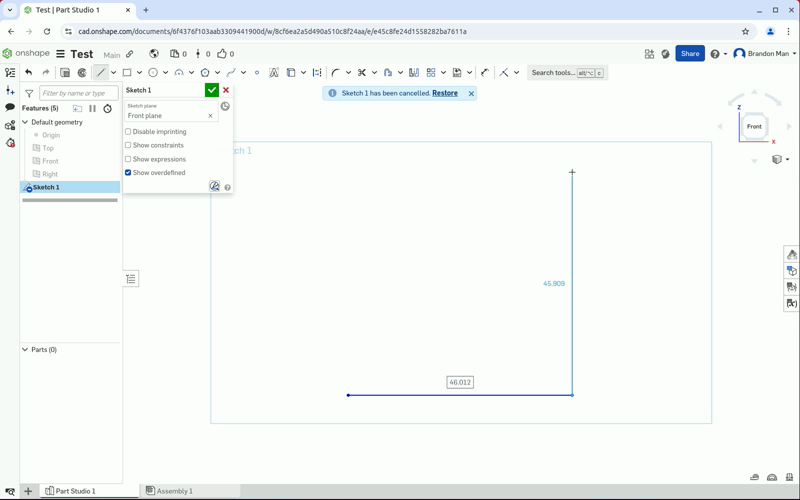
click(572, 171)
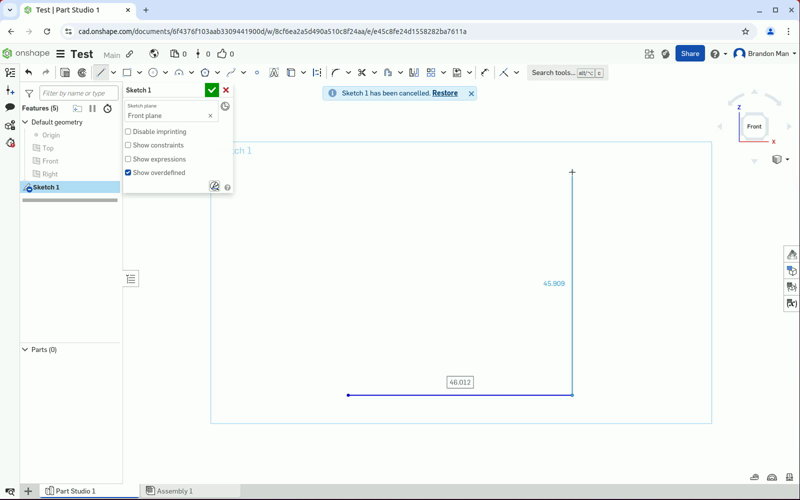
key_up(shift)
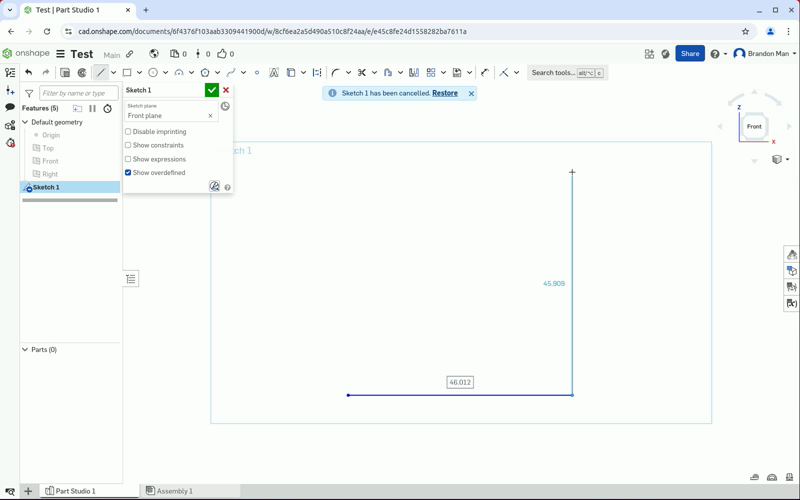
key_down(shift)
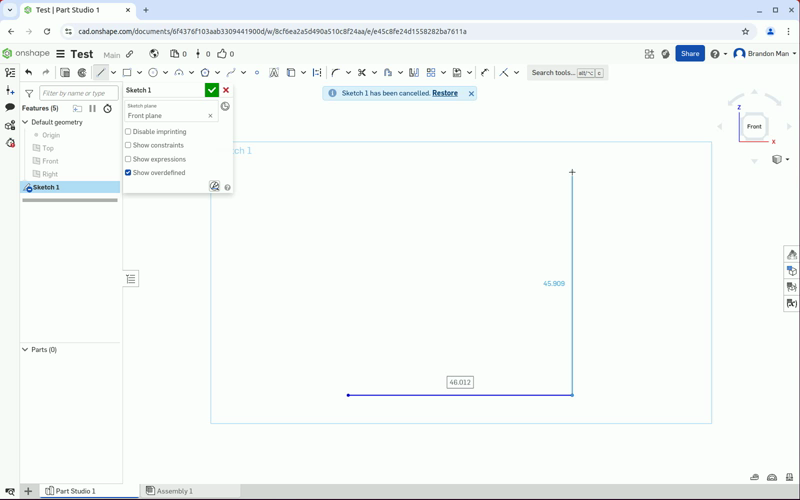
mouse_move(348, 171)
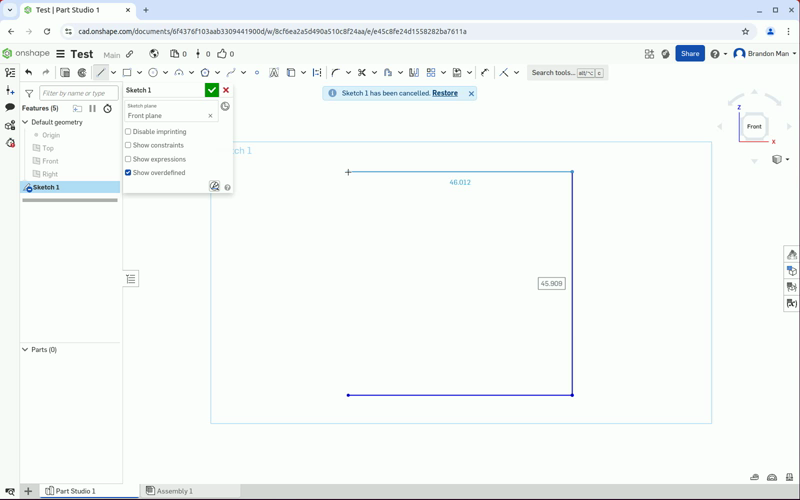
click(348, 171)
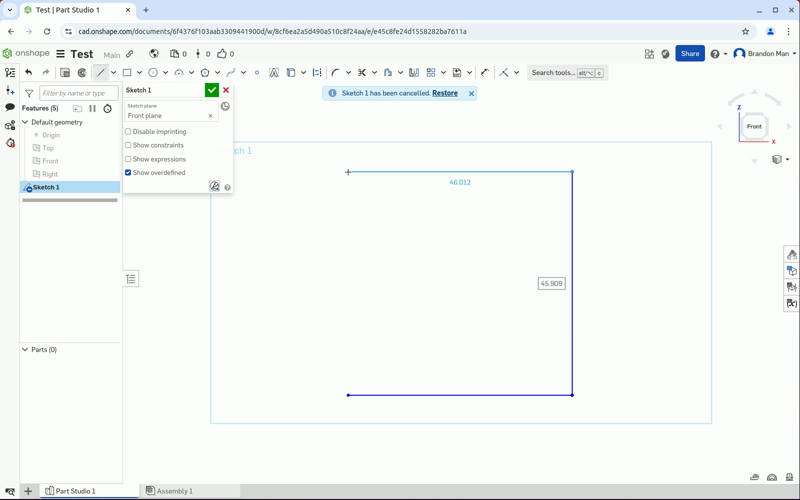
key_up(shift)
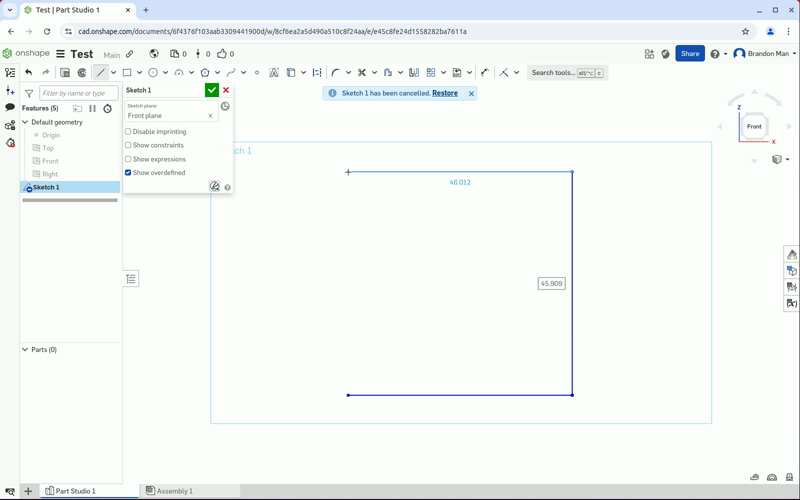
key_down(shift)
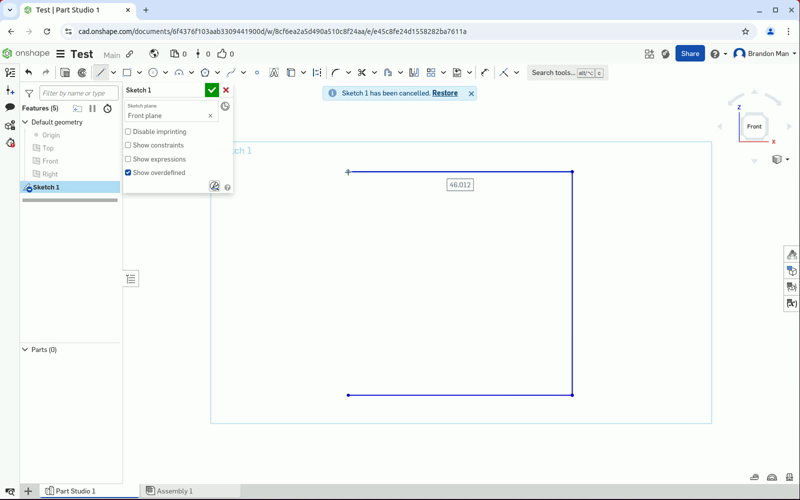
mouse_move(348, 395)
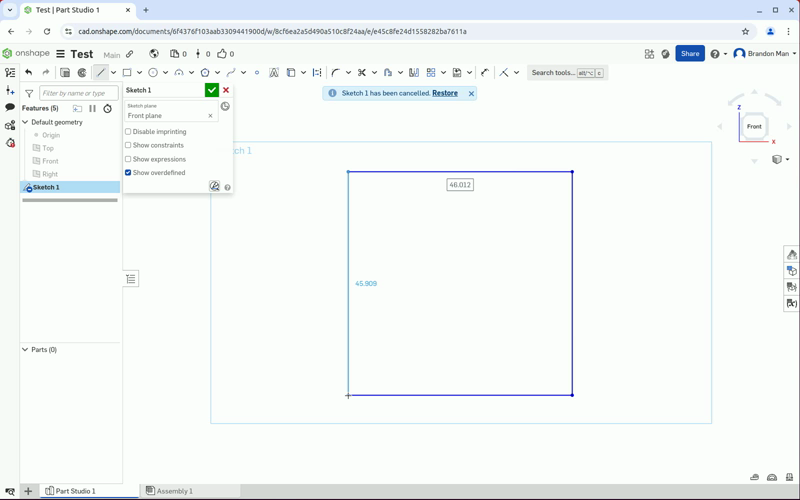
key_up(shift)
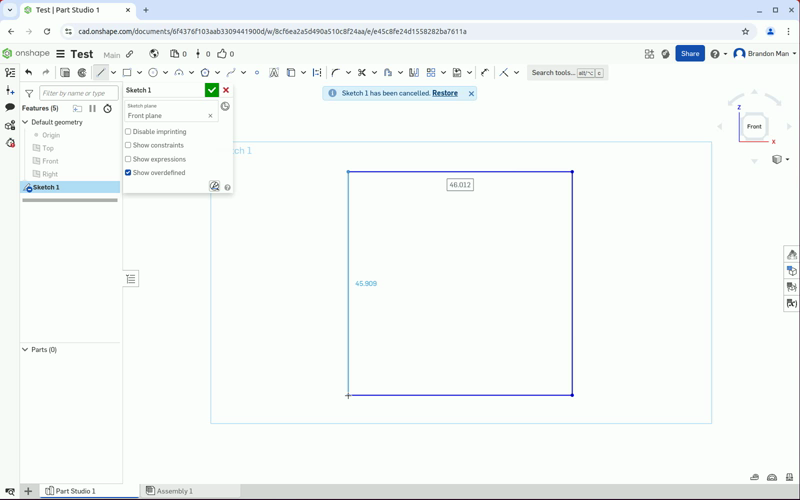
click(348, 395)
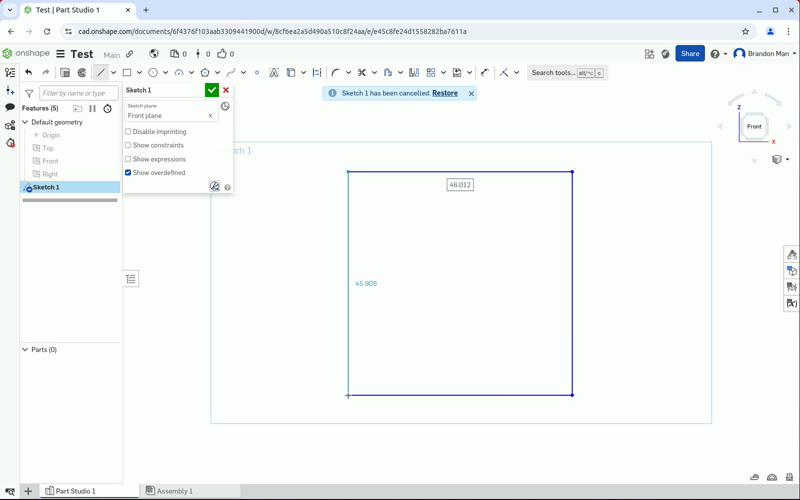
key(esc)
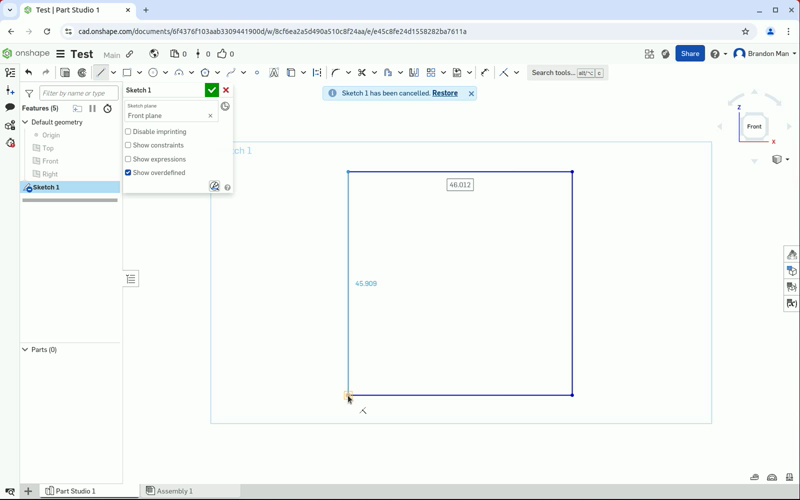
mouse_move(507, 265)
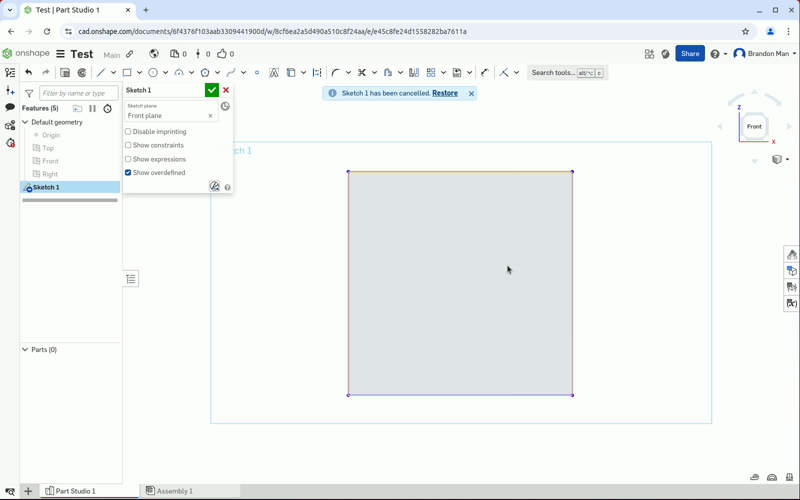
click(507, 265)
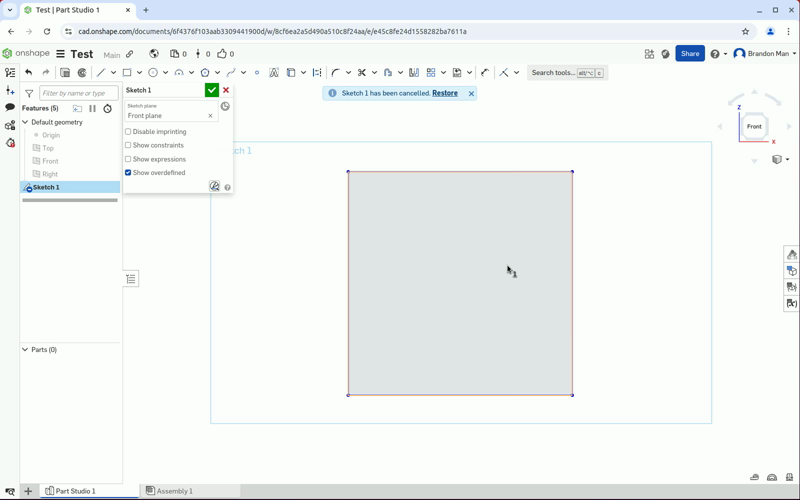
mouse_move(73, 352)
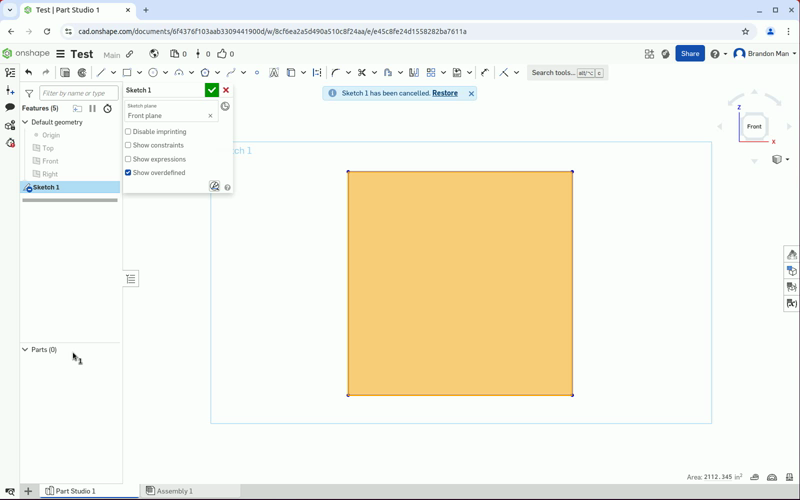
key(shift+y)
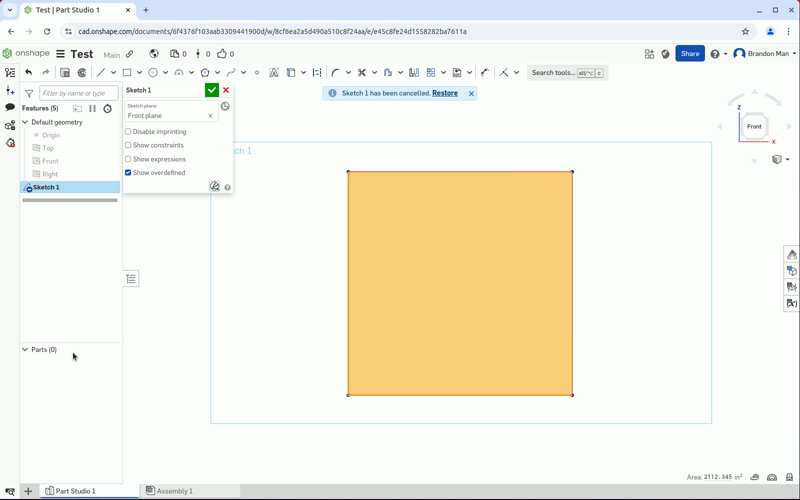
key(shift+e)
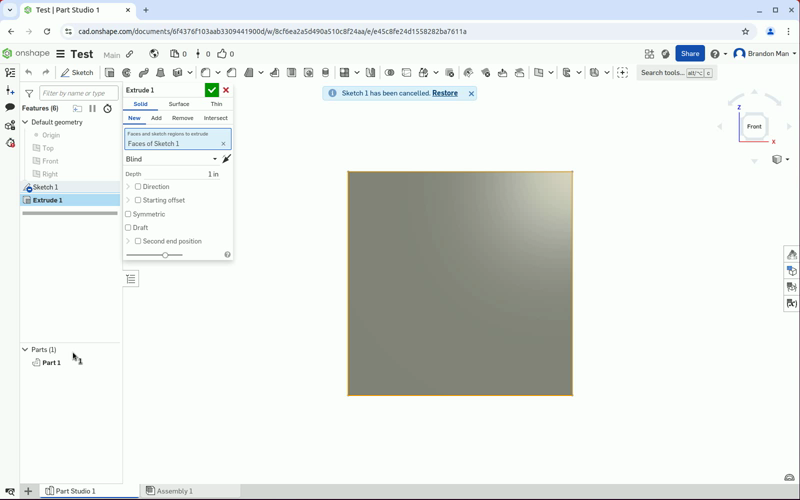
mouse_move(143, 106)
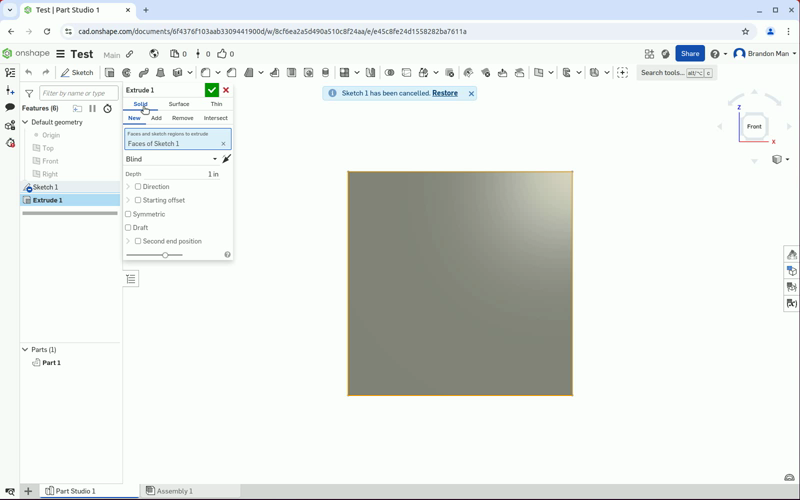
click(143, 106)
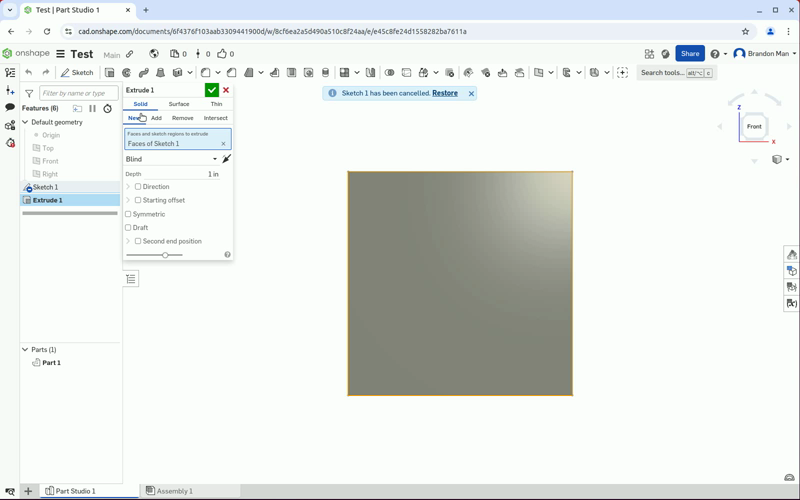
mouse_move(137, 120)
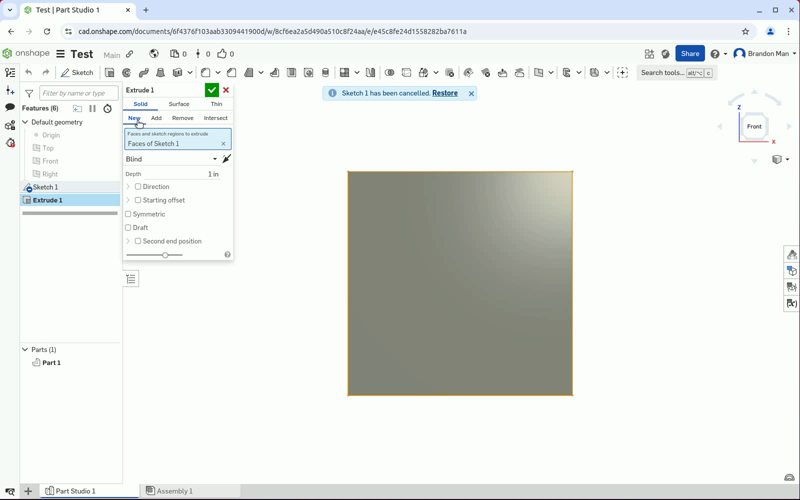
click(137, 120)
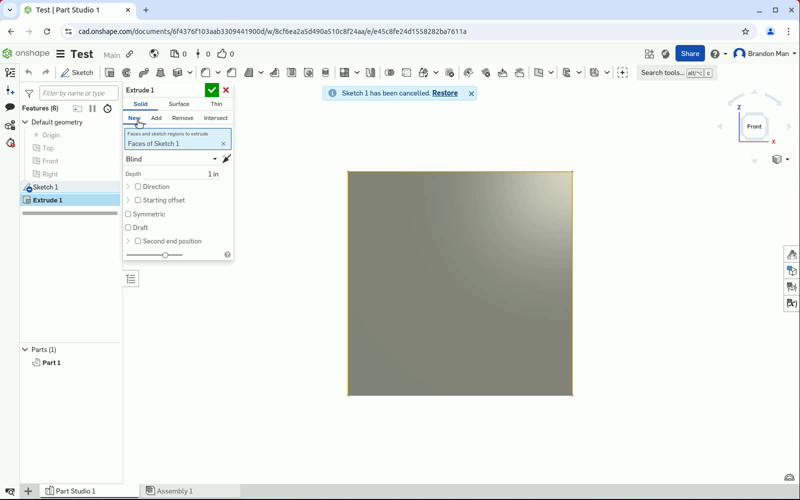
key(tab, 4)
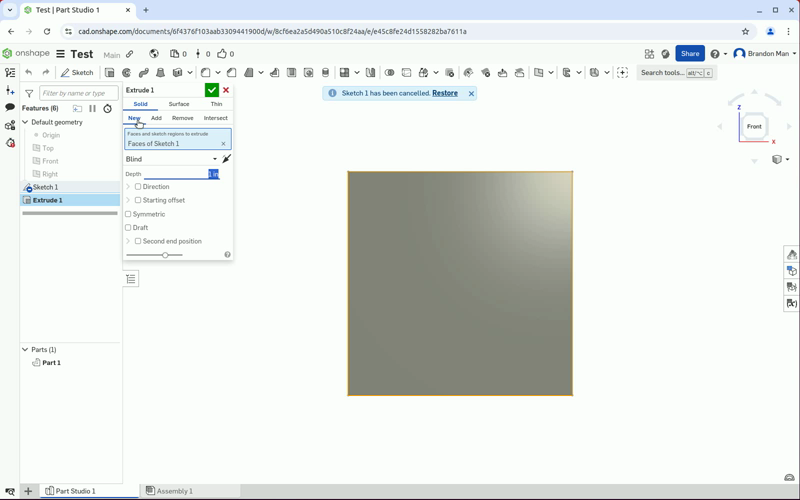
text(46.216)
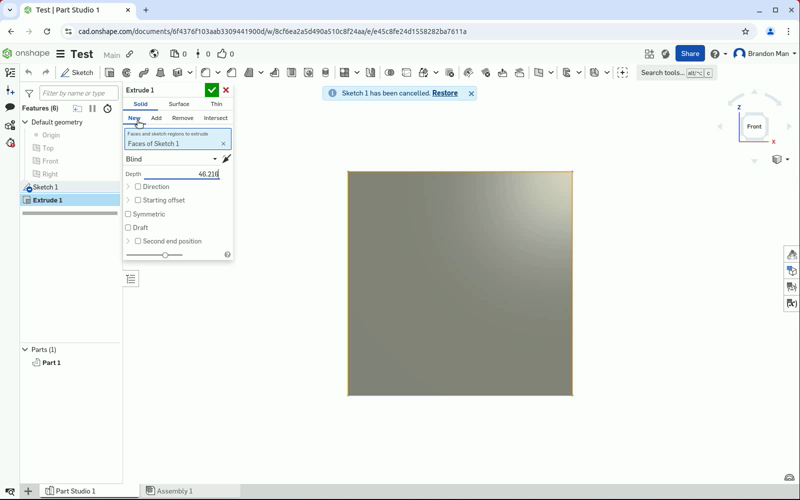
key(tab, 3)
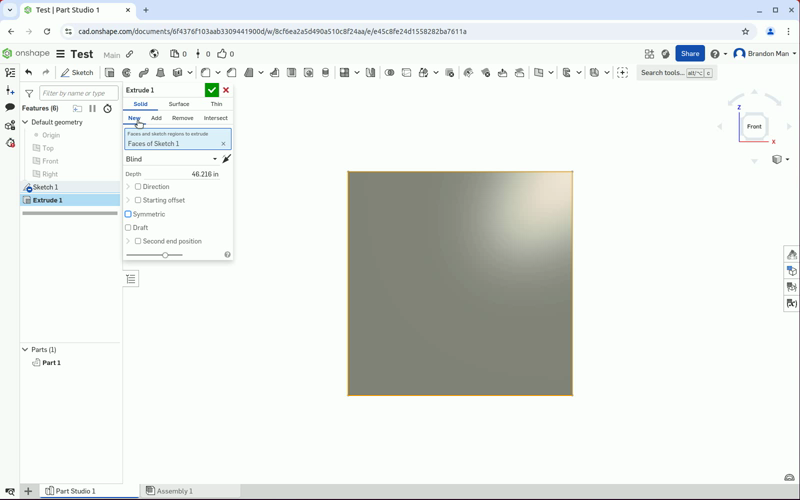
key(space)
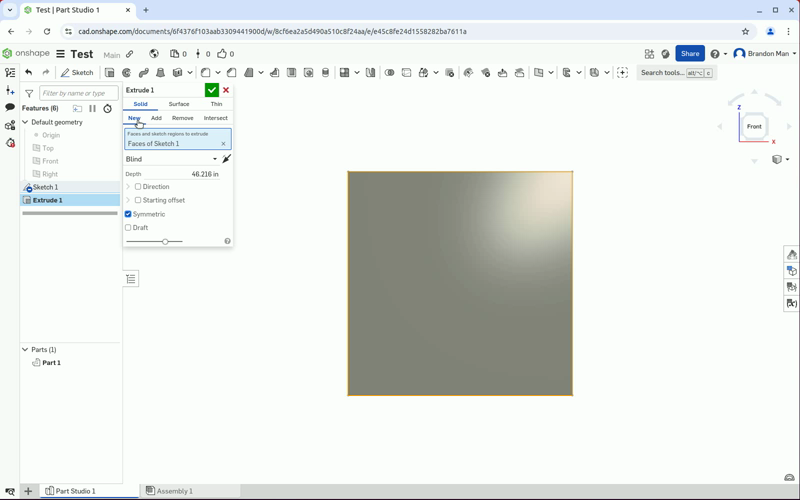
key(enter)
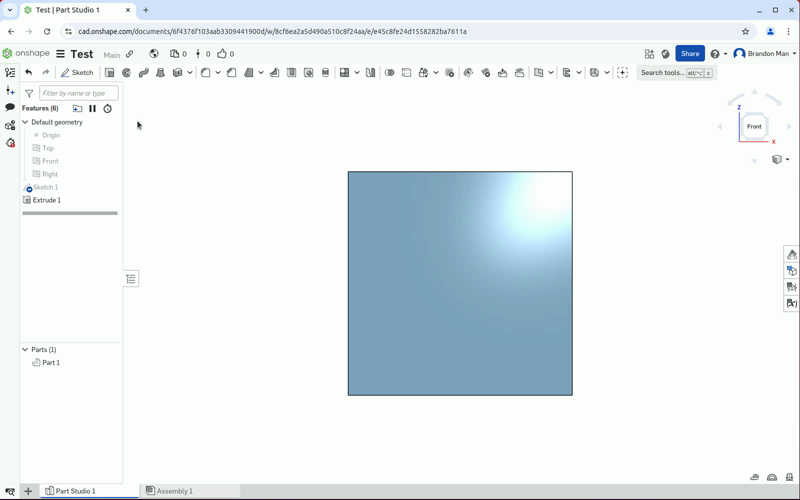
key(shift+h)
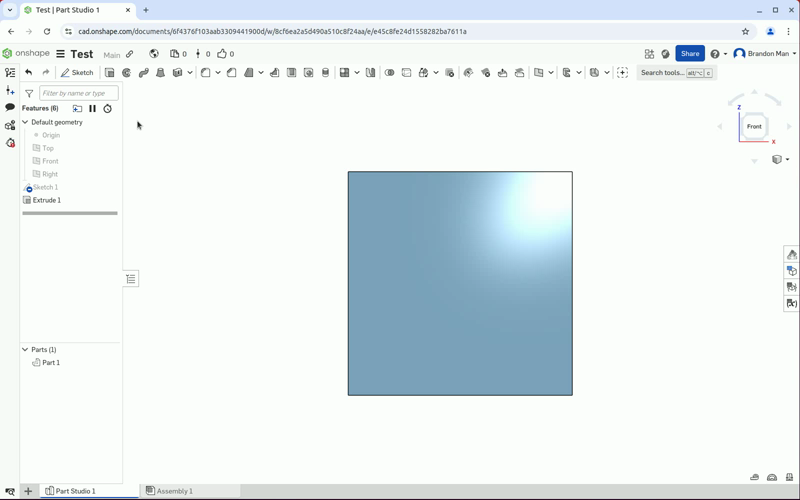
key(shift+h)
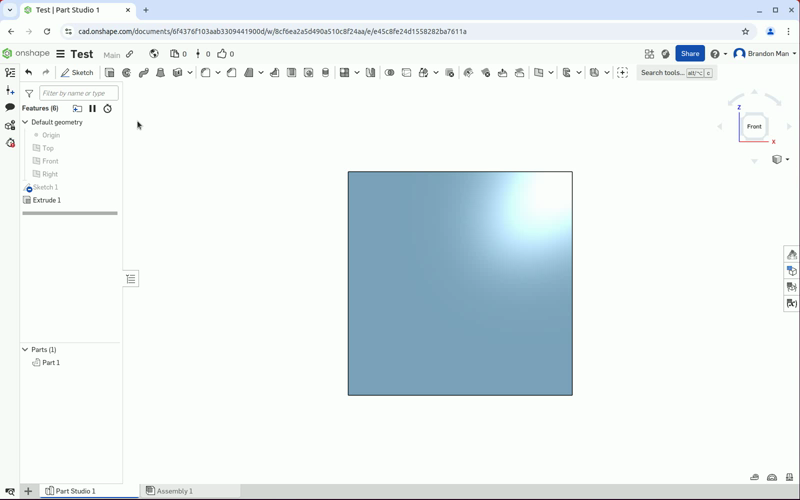
mouse_move(73, 189)
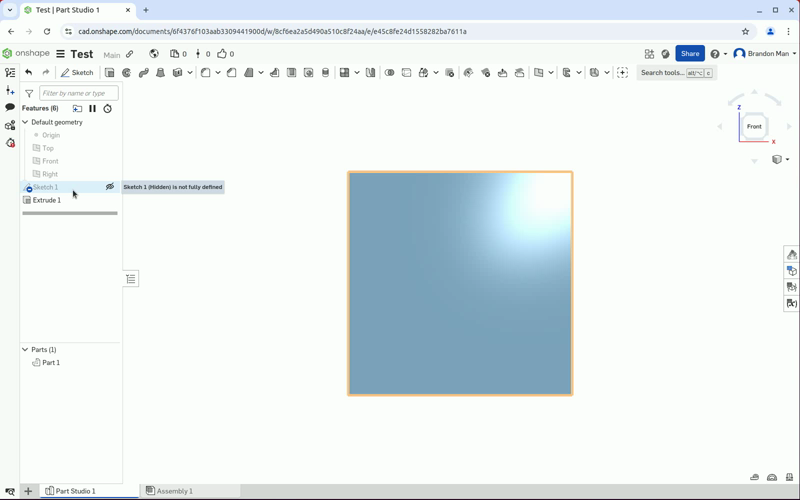
click(73, 189)
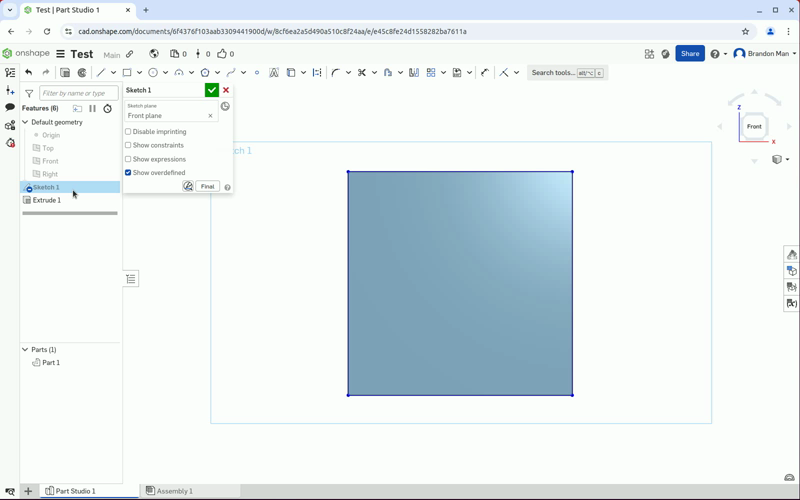
mouse_move(229, 92)
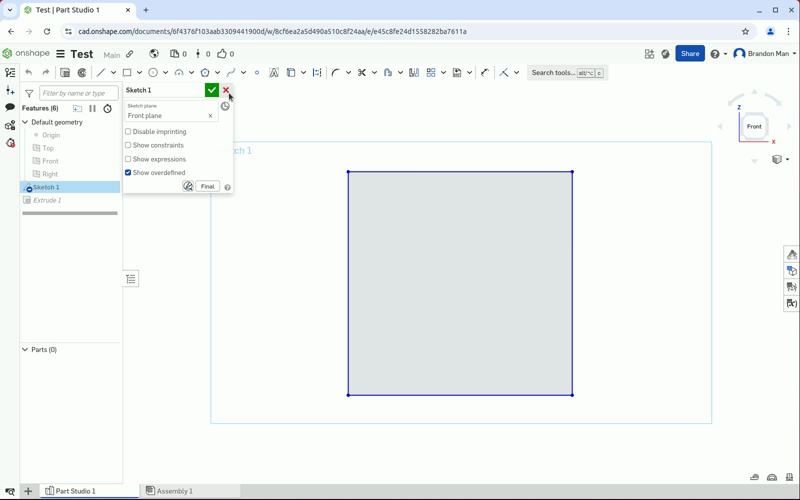
click(229, 92)
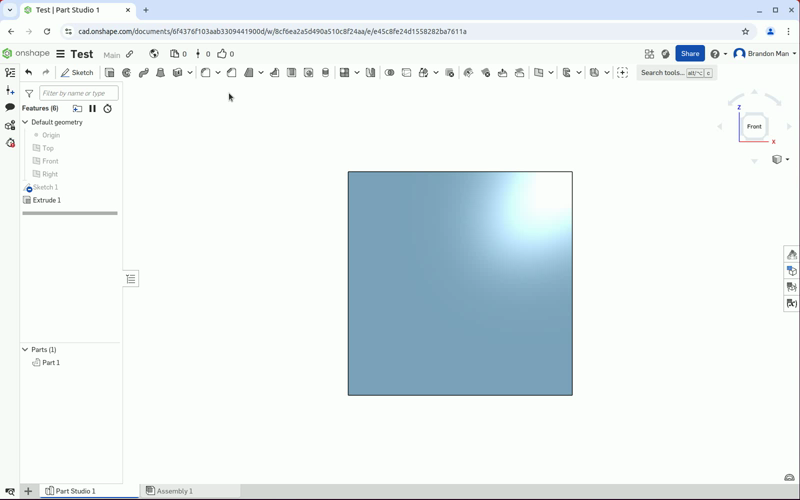
mouse_move(541, 75)
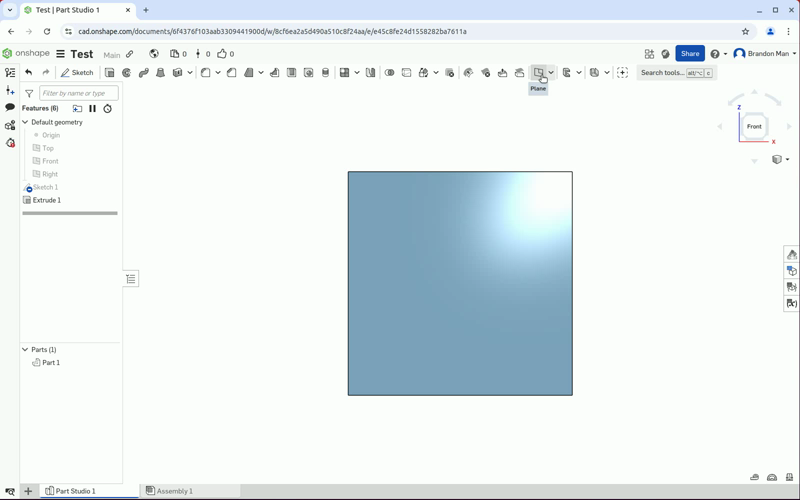
click(541, 75)
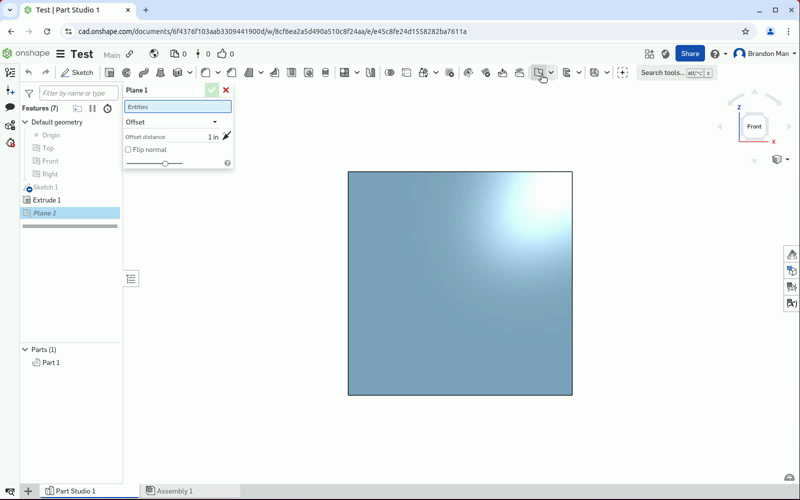
mouse_move(73, 163)
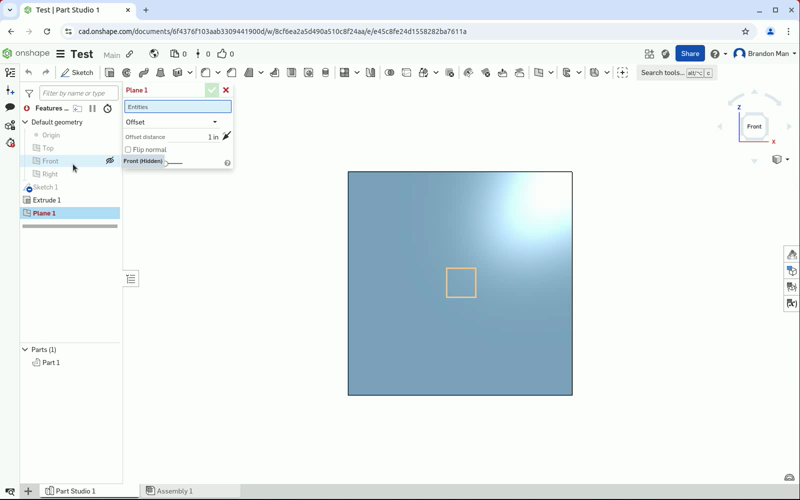
click(73, 163)
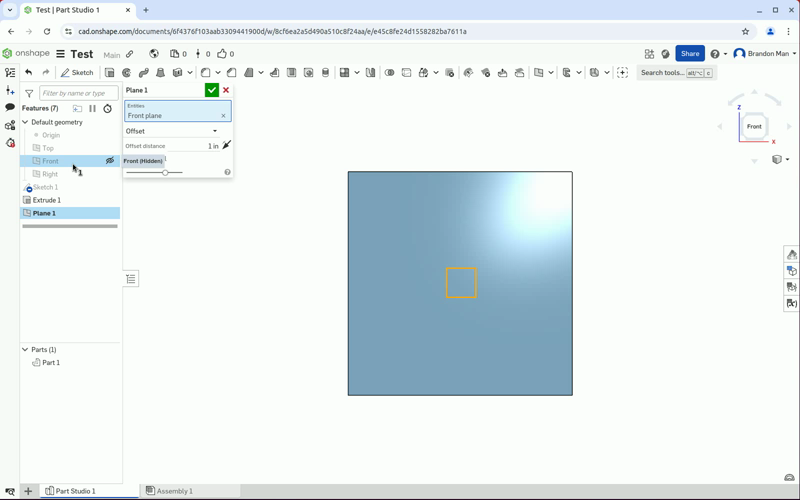
key(tab, 2)
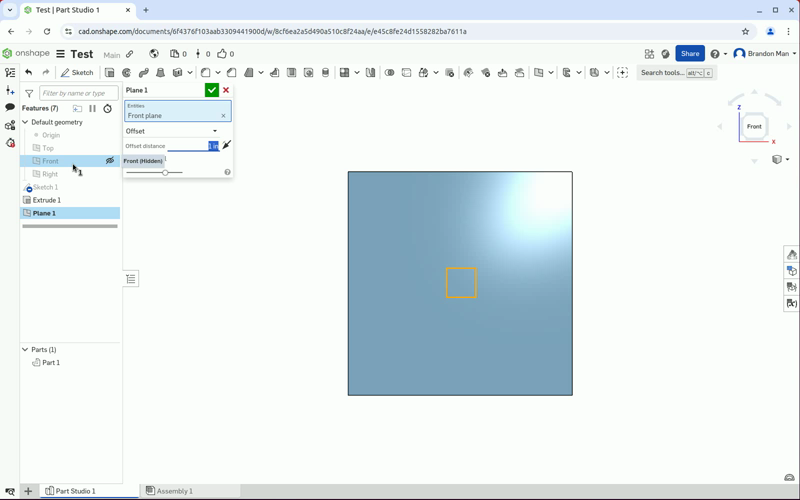
text(23.108)
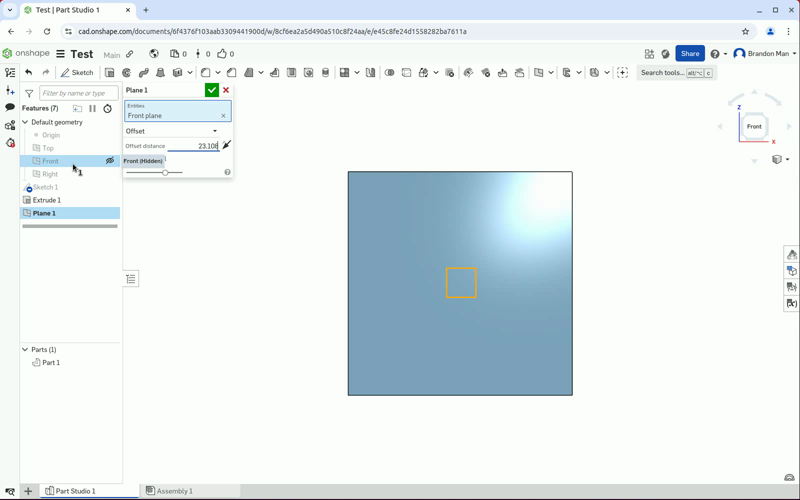
key(enter, 2)
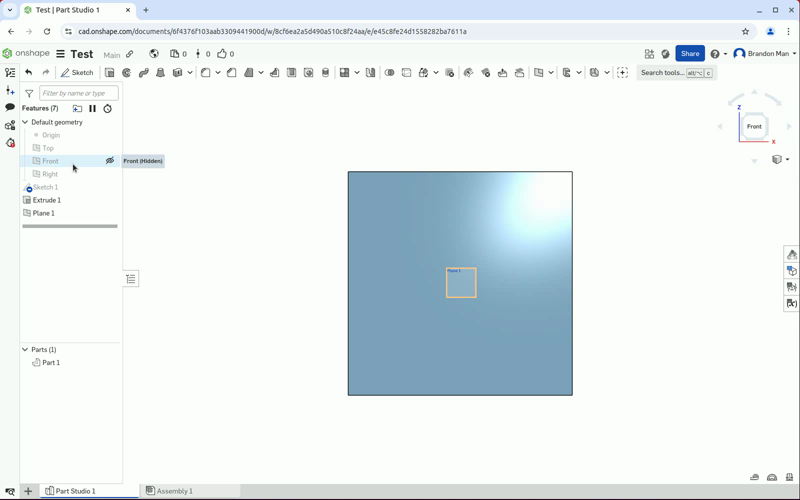
key(shift+s)
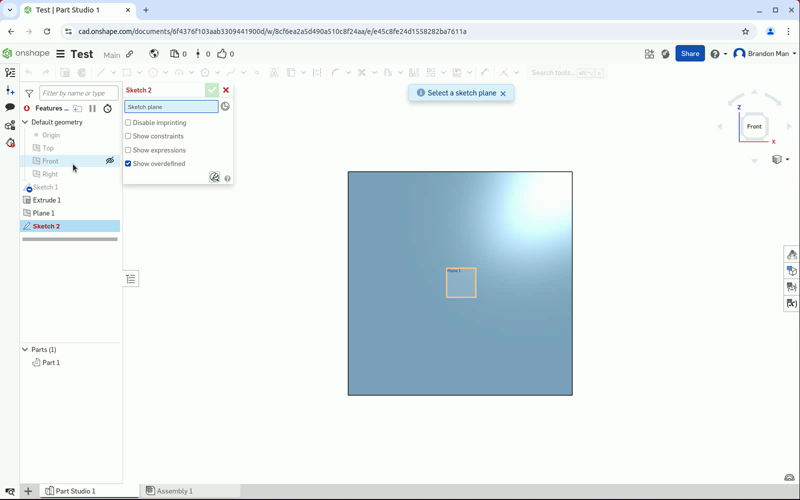
mouse_move(73, 215)
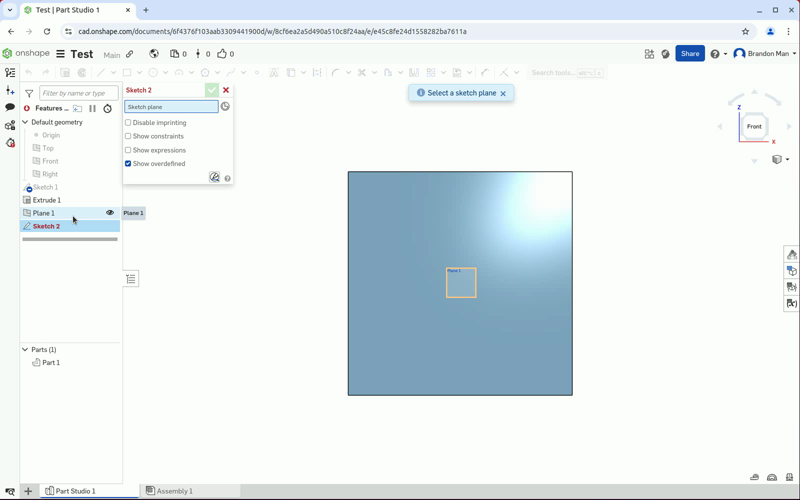
click(73, 215)
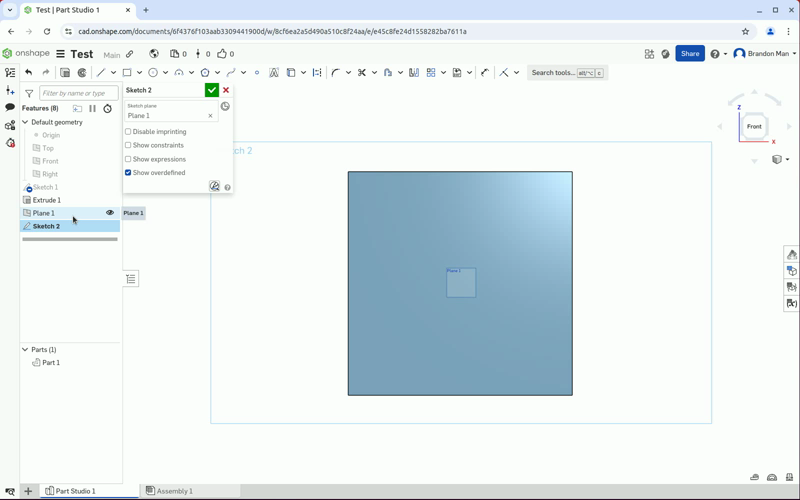
mouse_move(73, 352)
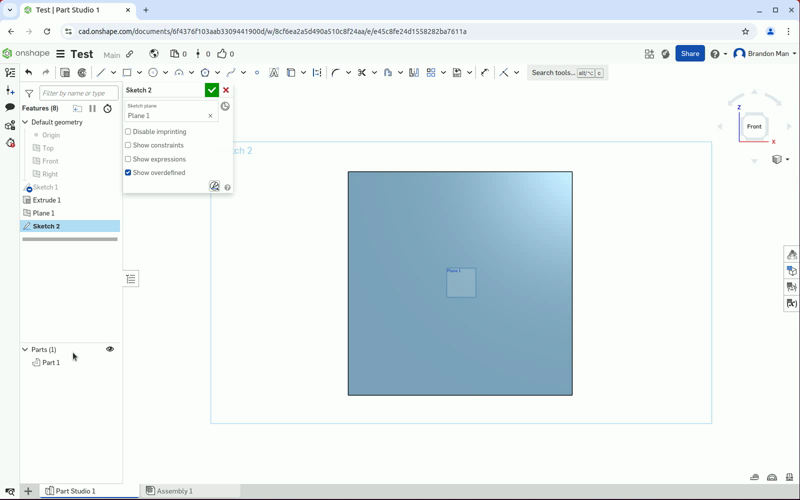
key(y)
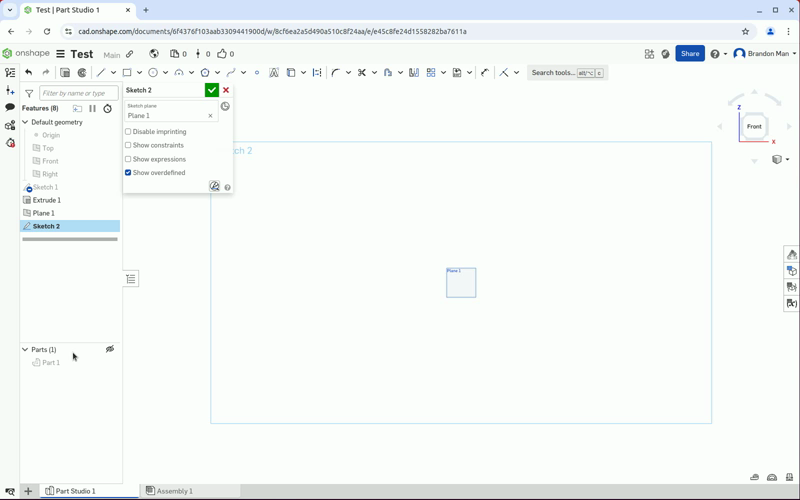
key(l)
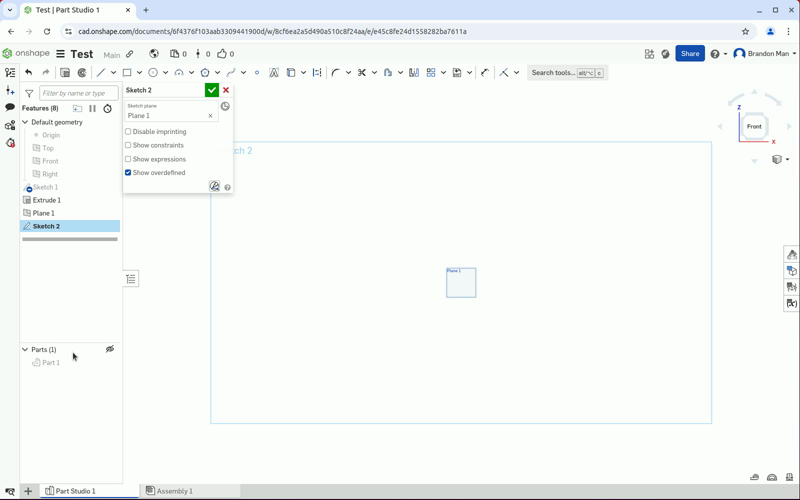
key_down(shift)
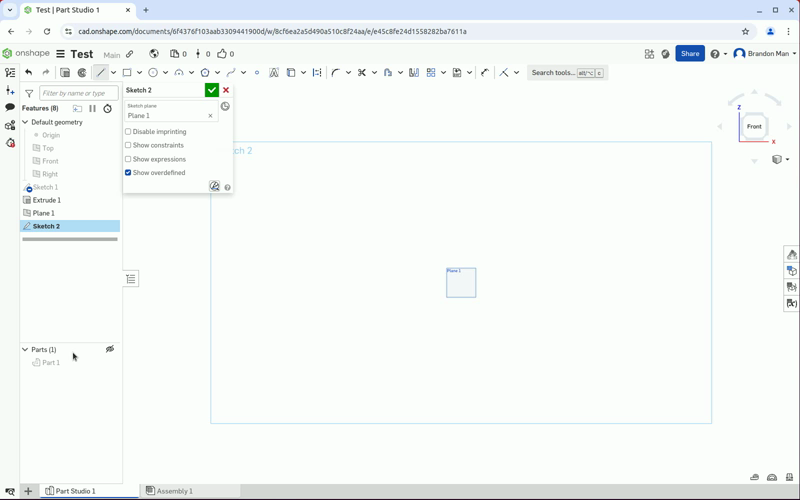
mouse_move(416, 327)
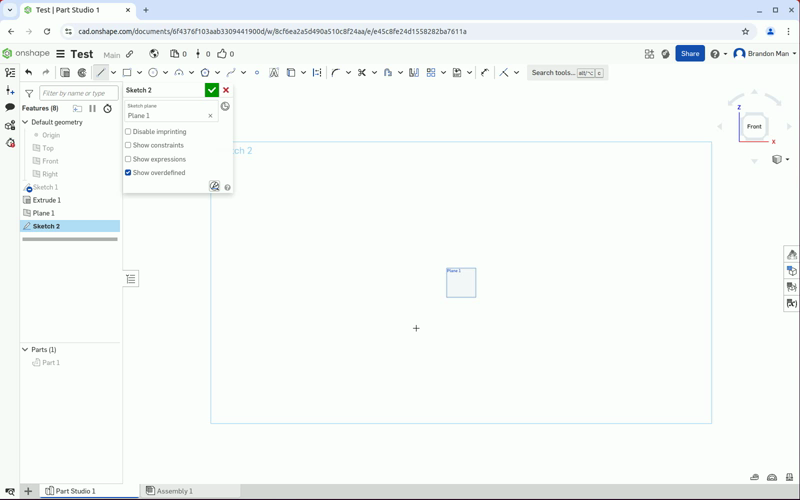
click(416, 327)
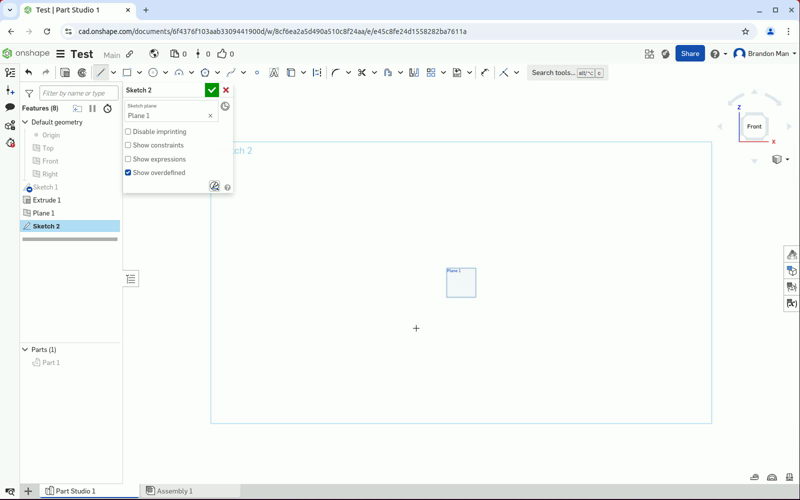
key_up(shift)
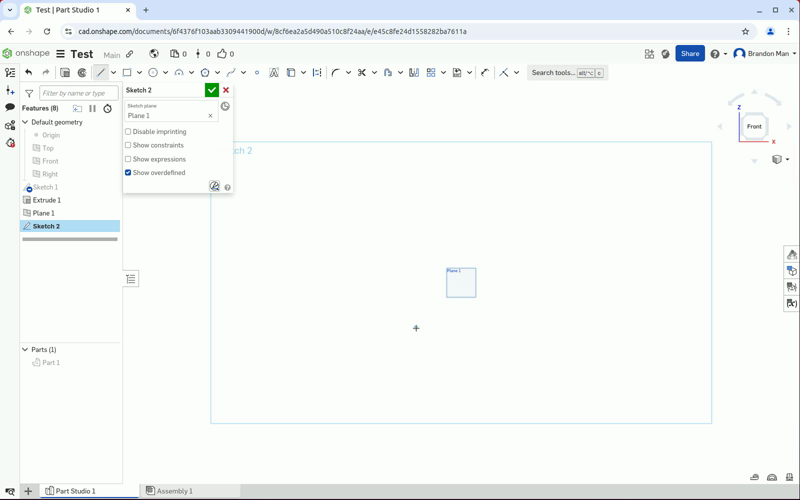
key_down(shift)
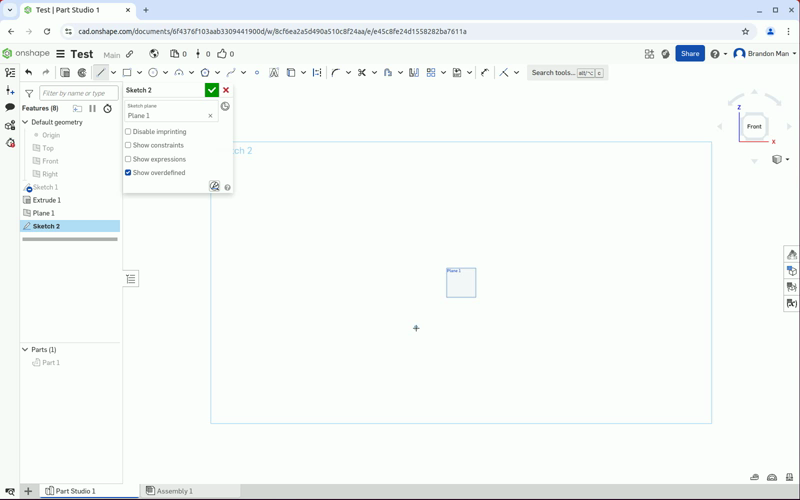
mouse_move(506, 327)
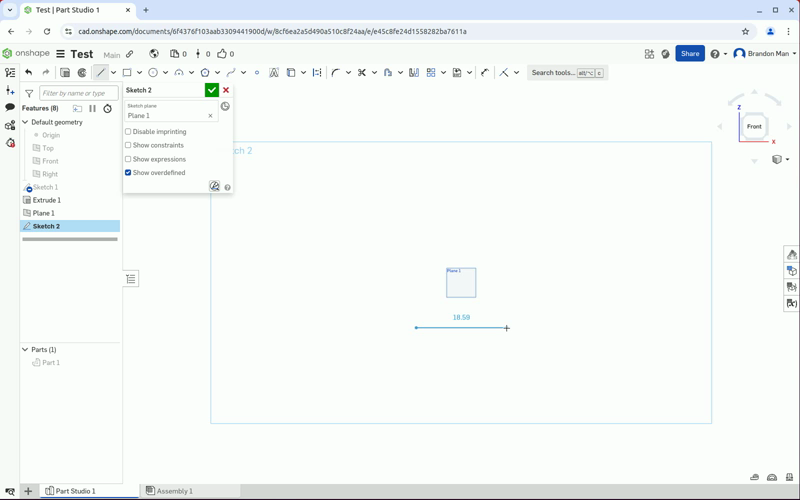
click(506, 327)
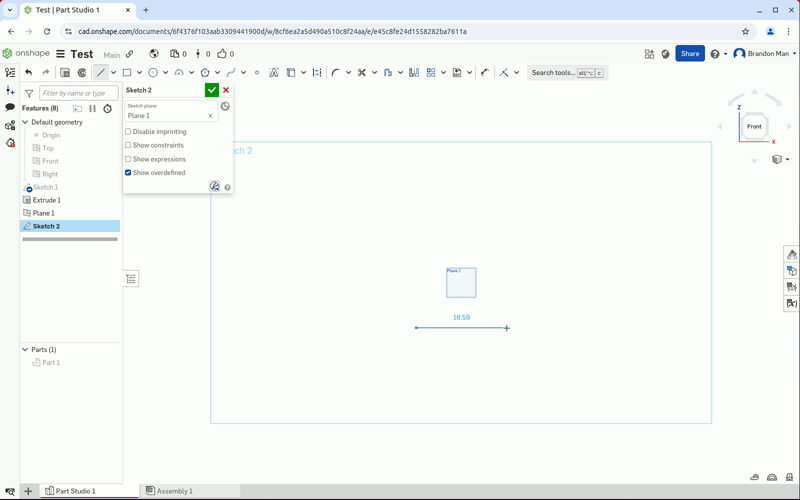
key_up(shift)
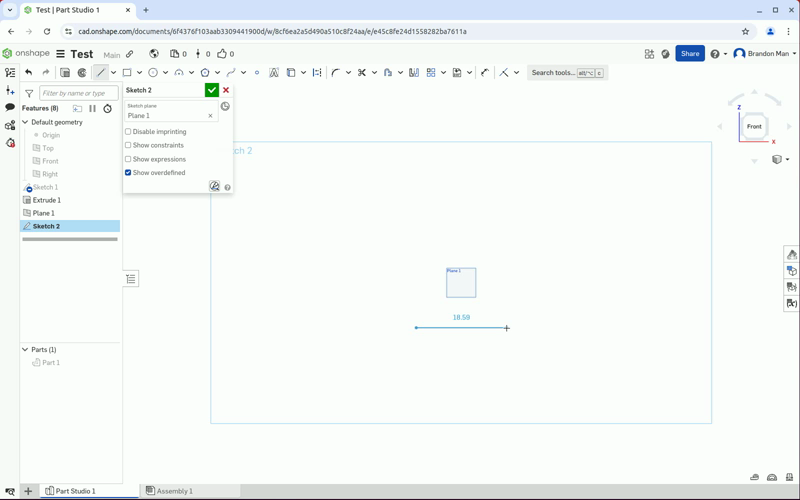
key_down(shift)
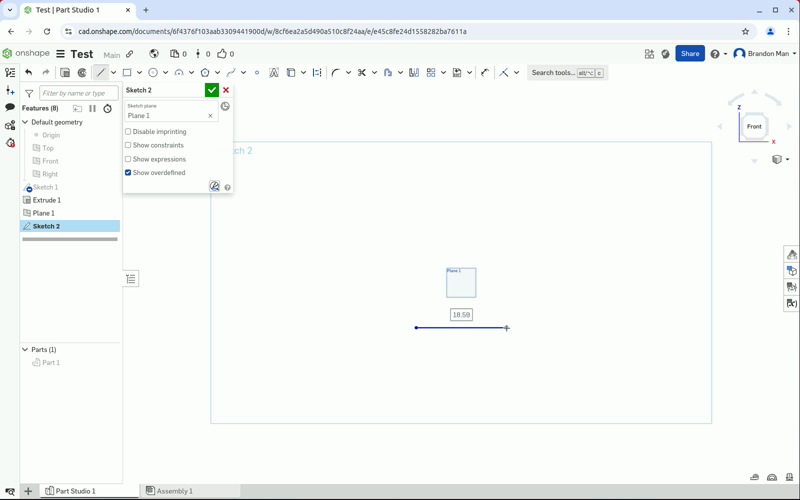
mouse_move(506, 237)
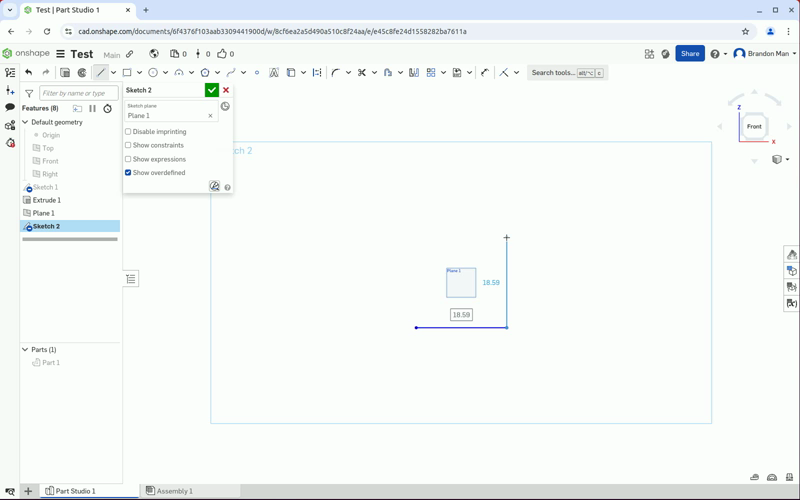
click(506, 237)
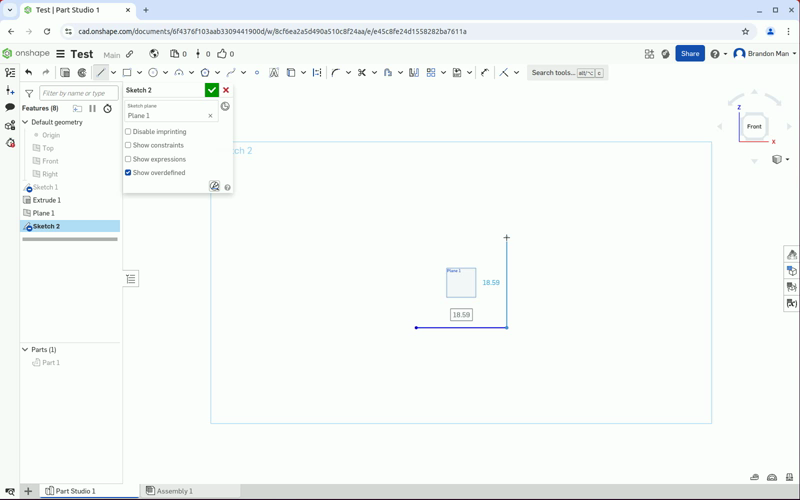
key_up(shift)
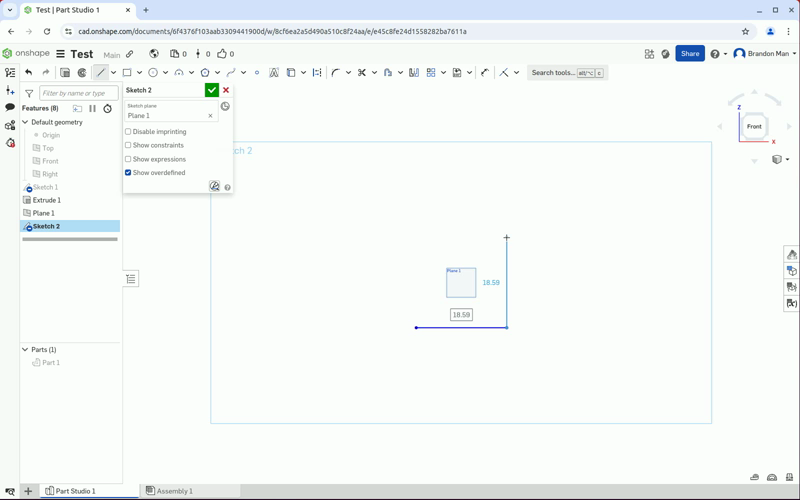
key_down(shift)
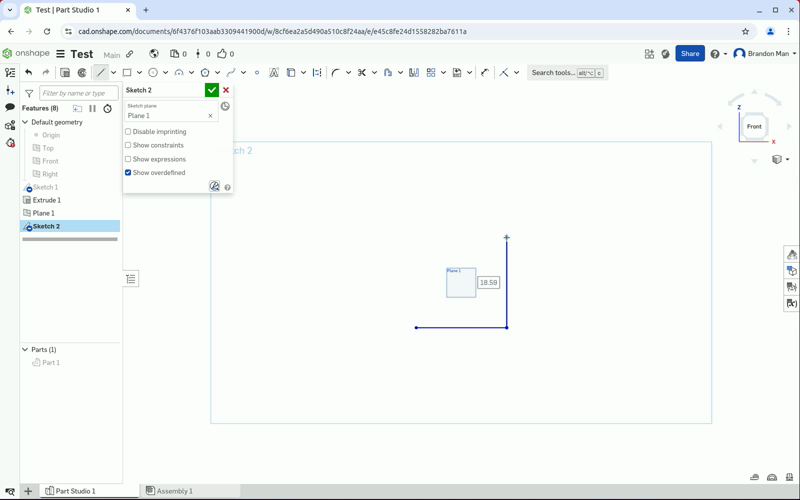
mouse_move(416, 237)
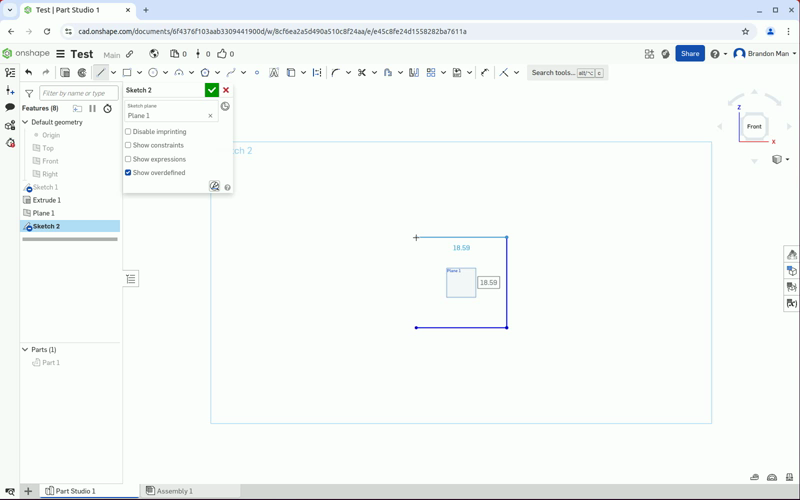
click(416, 237)
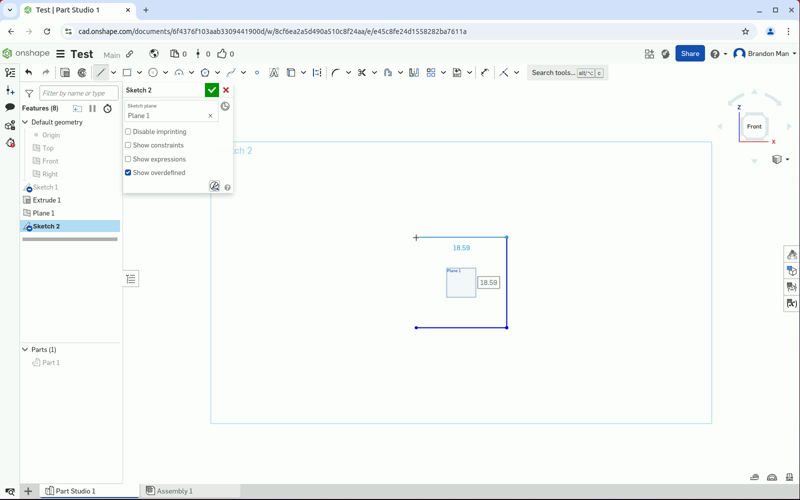
key_up(shift)
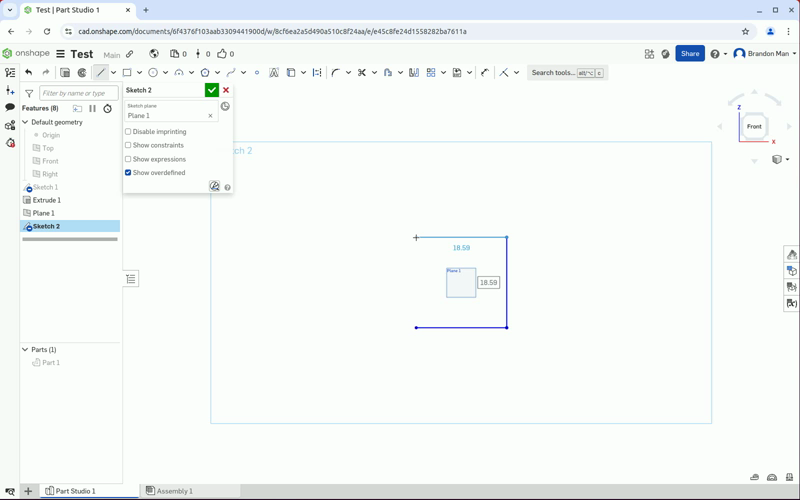
key_down(shift)
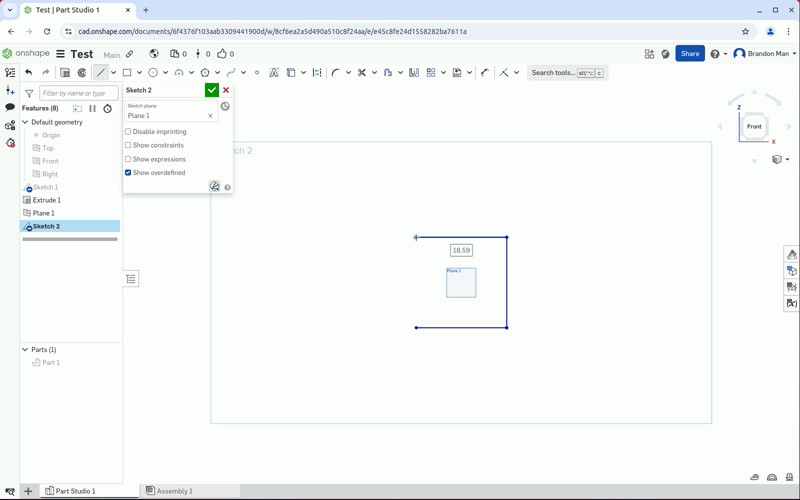
mouse_move(416, 327)
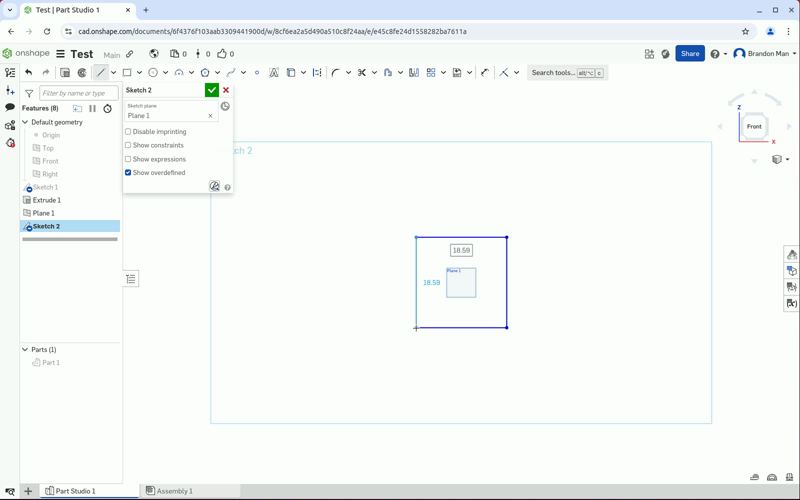
key_up(shift)
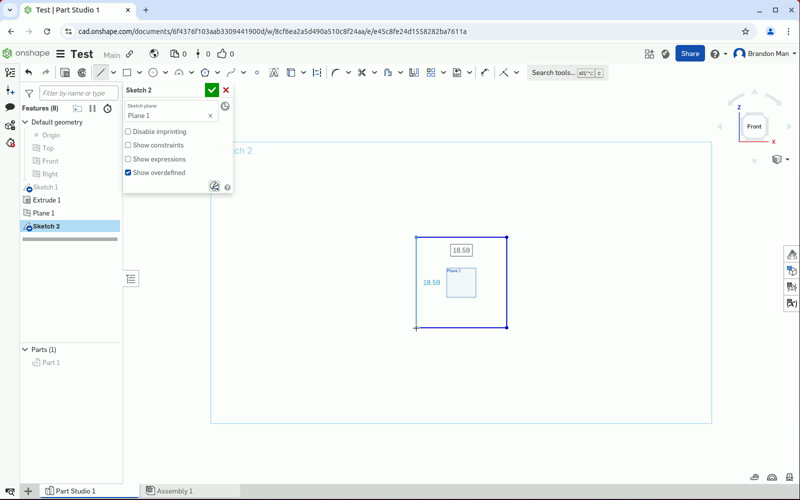
click(416, 327)
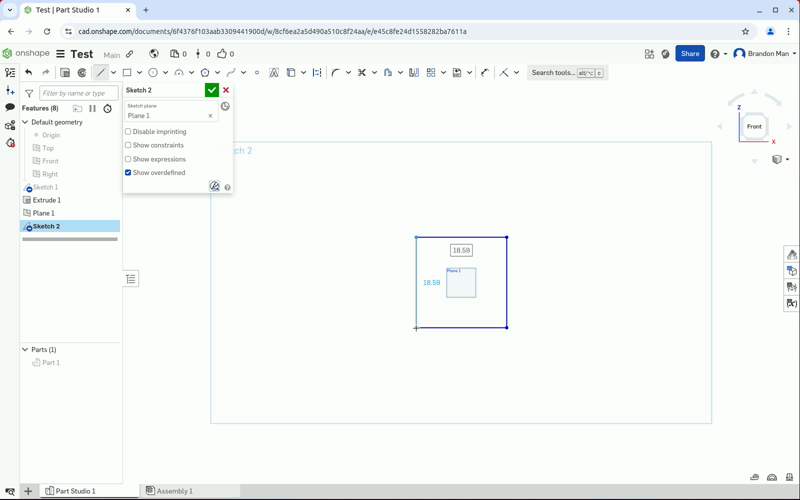
key(esc)
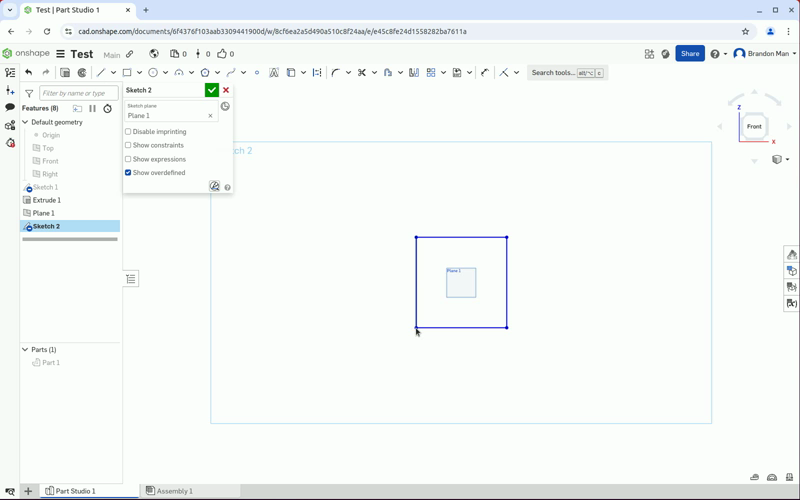
mouse_move(488, 269)
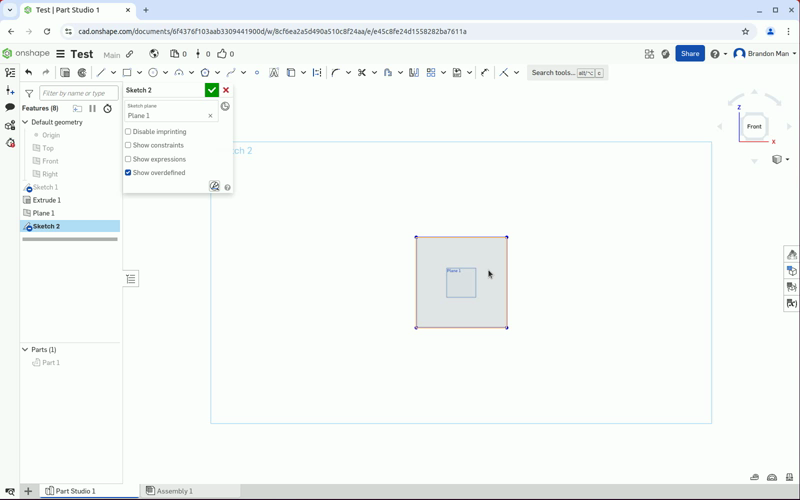
click(488, 269)
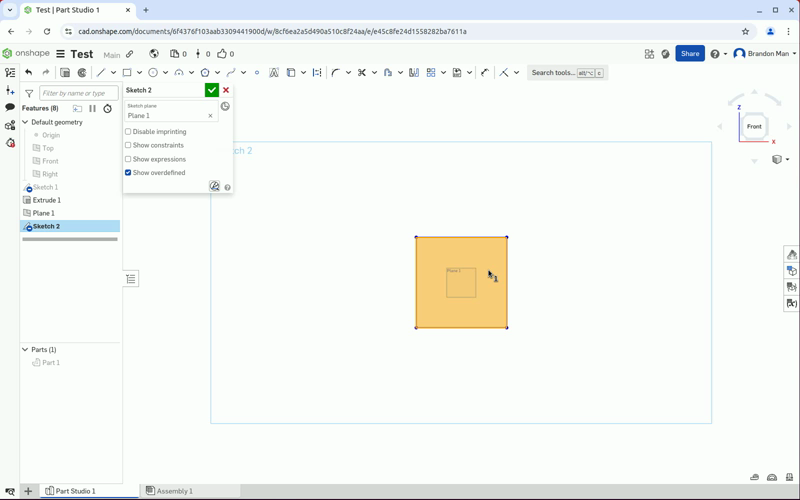
mouse_move(73, 352)
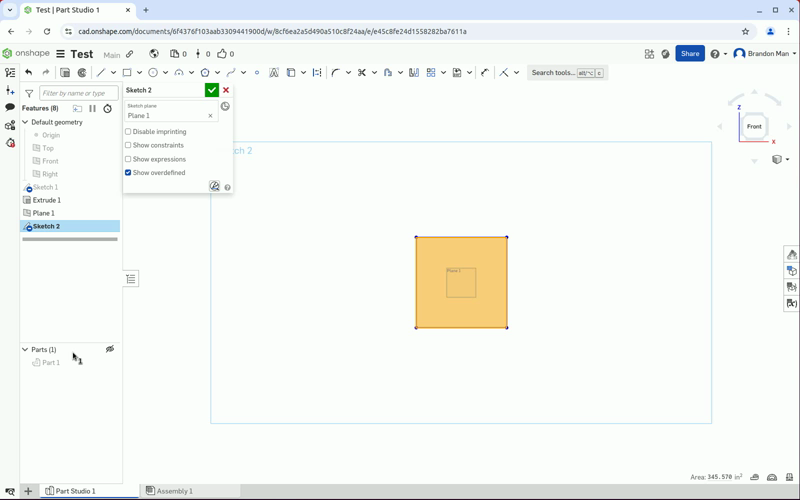
key(shift+y)
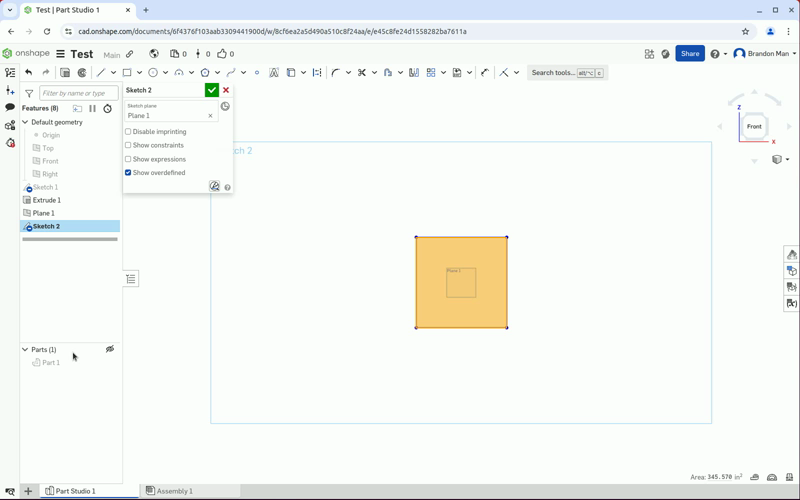
key(shift+e)
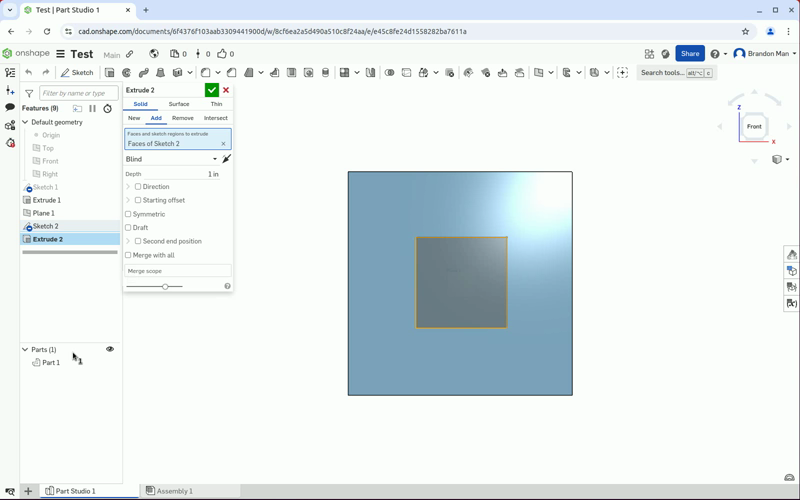
mouse_move(143, 106)
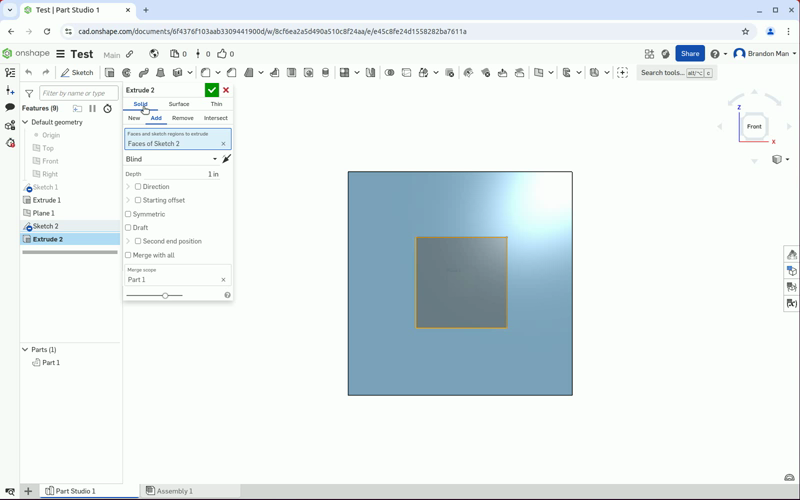
click(143, 106)
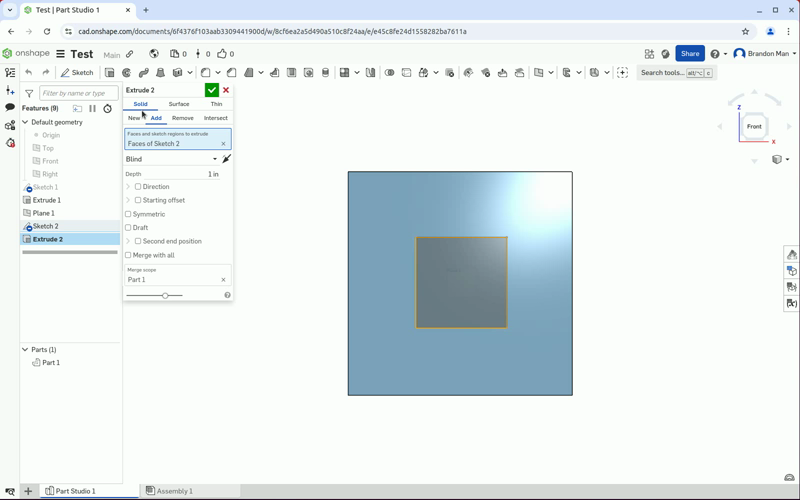
mouse_move(137, 120)
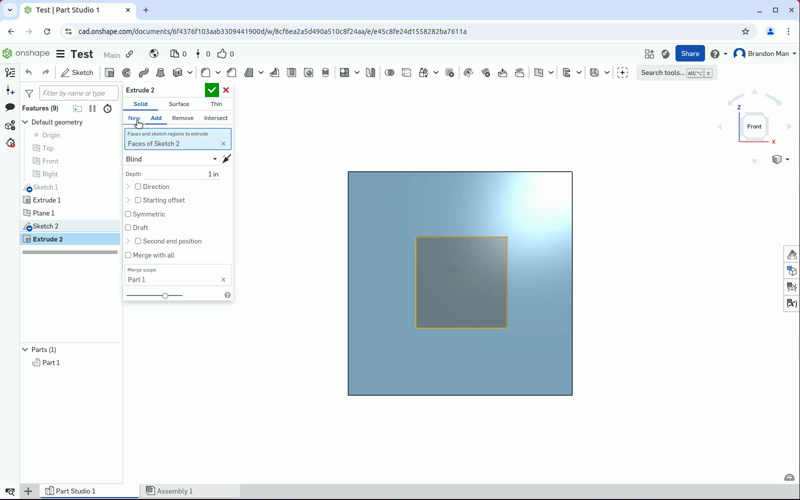
click(137, 120)
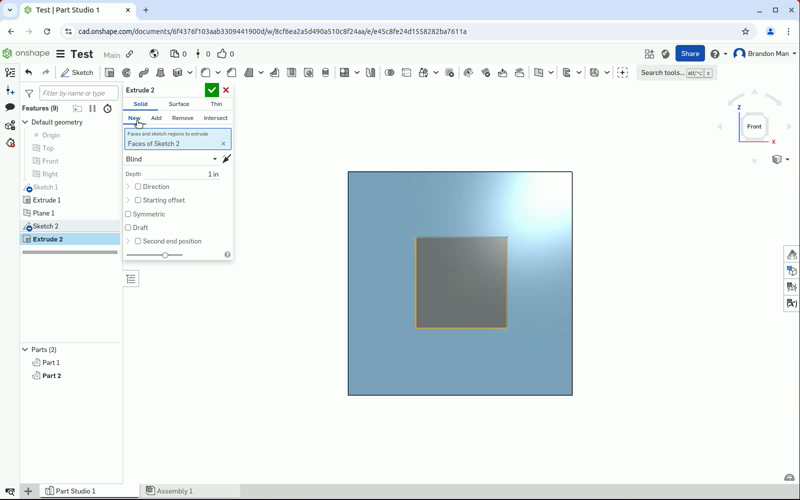
key(tab, 4)
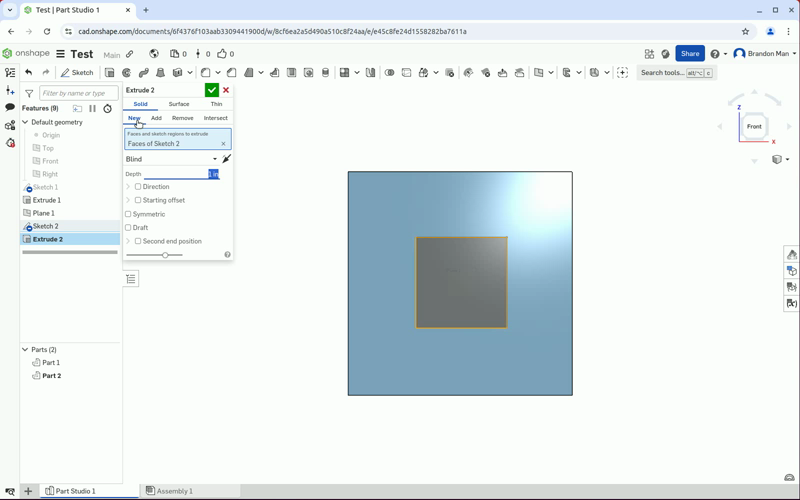
text(18.294)
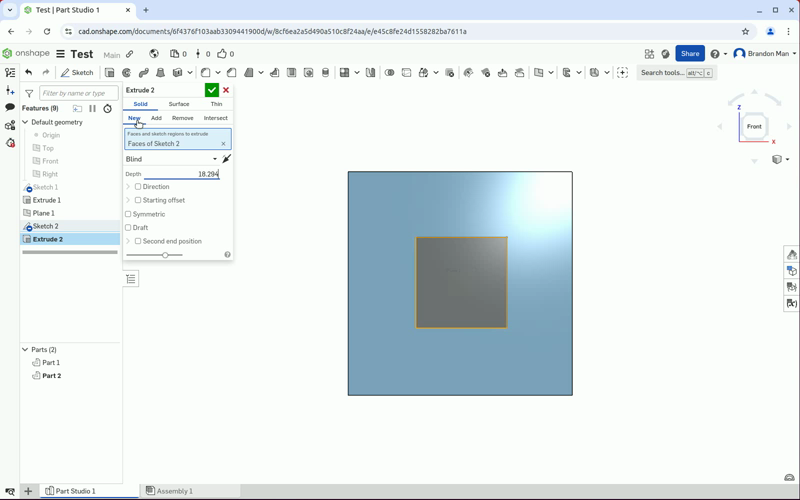
key(tab, 3)
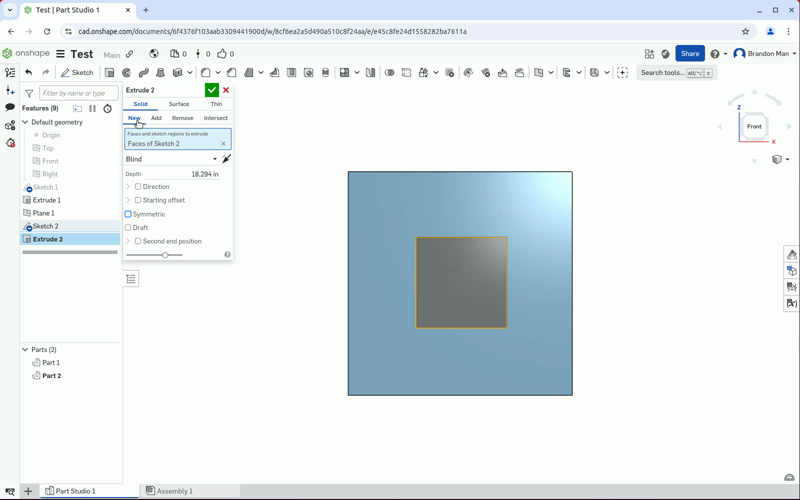
key(space)
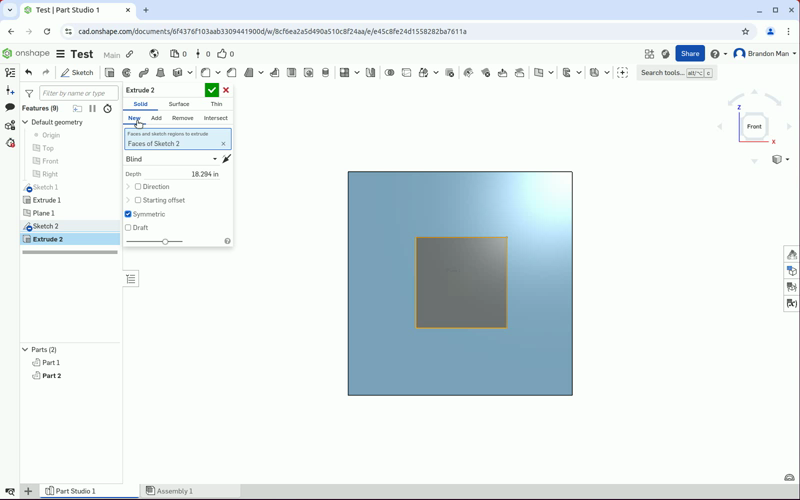
key(enter)
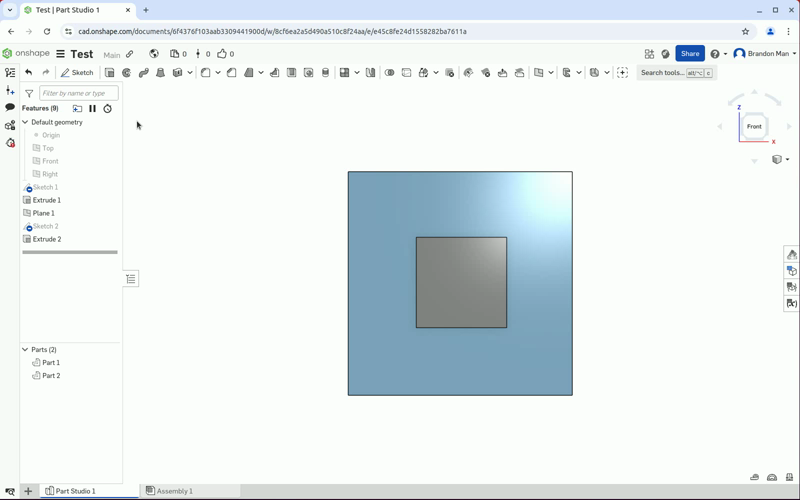
key(shift+h)
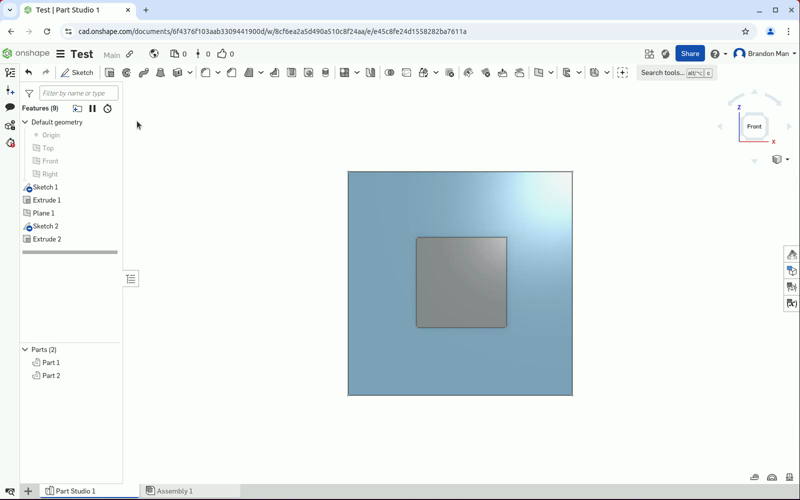
key(shift+h)
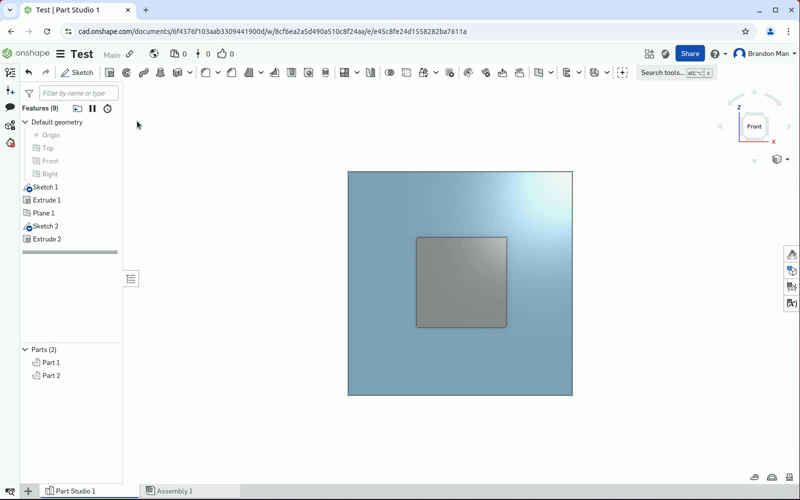
key(shift+7)
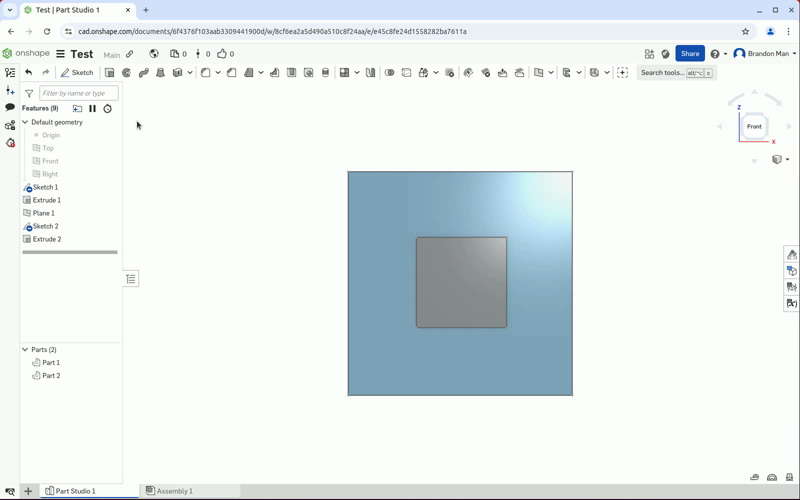
key(left, 2)
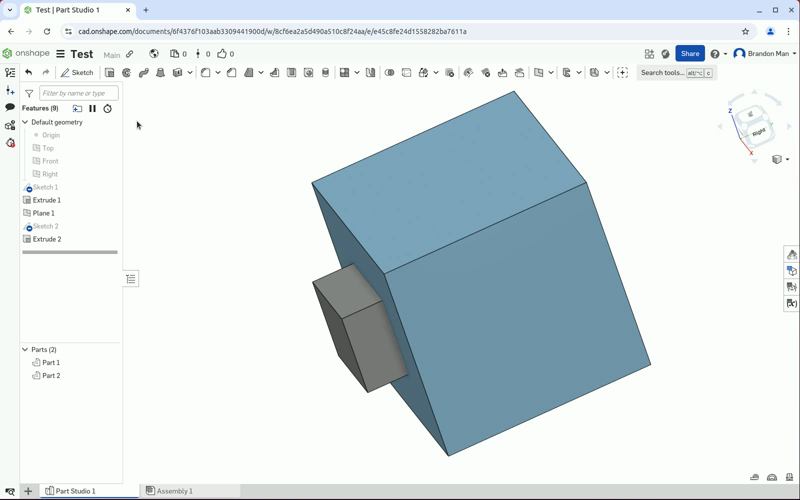
key(down, 2)
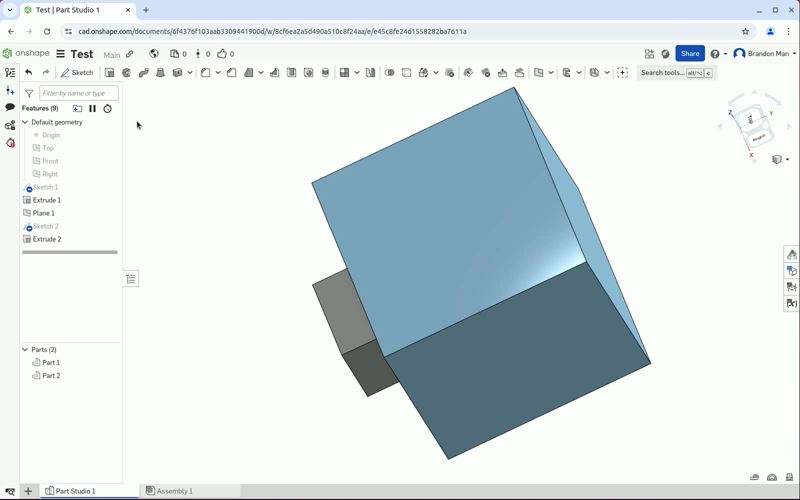
key(up, 2)
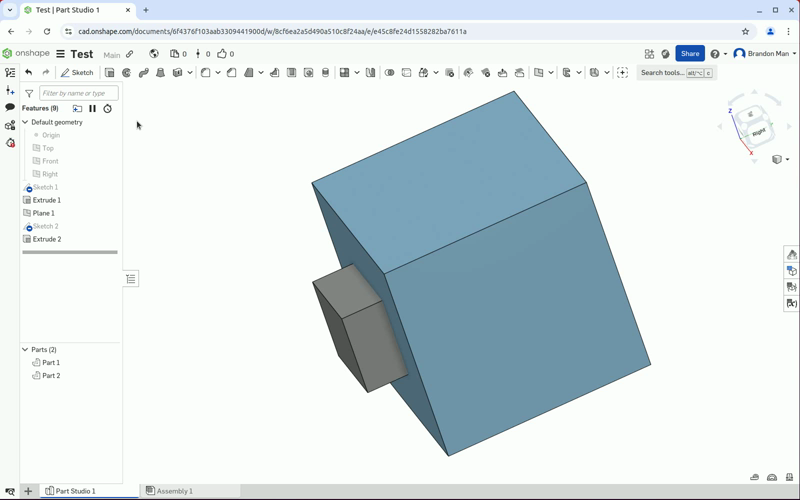
key(right, 2)
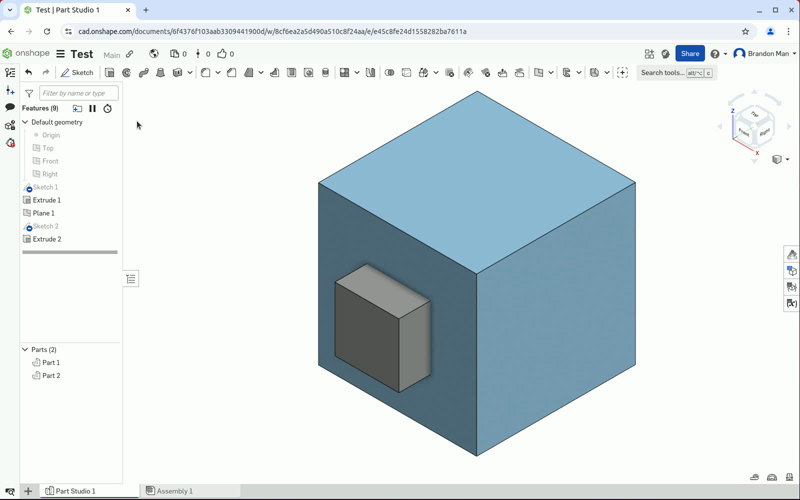
mouse_move(73, 189)
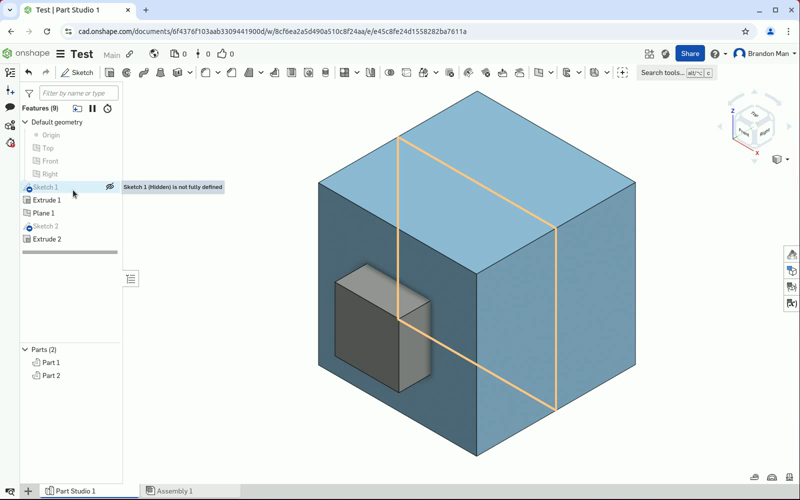
click(73, 189)